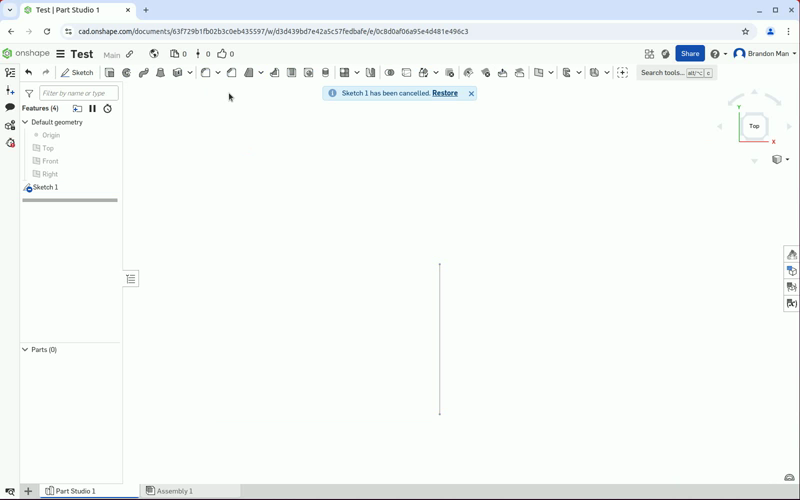
key(shift+h)
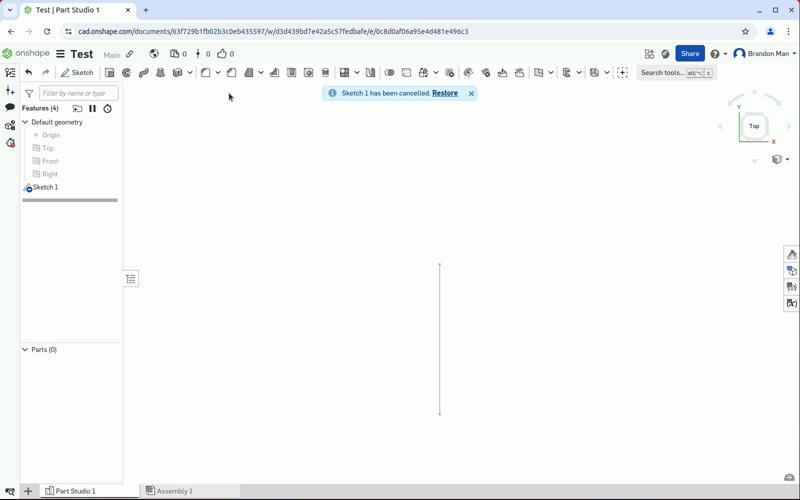
key(shift+s)
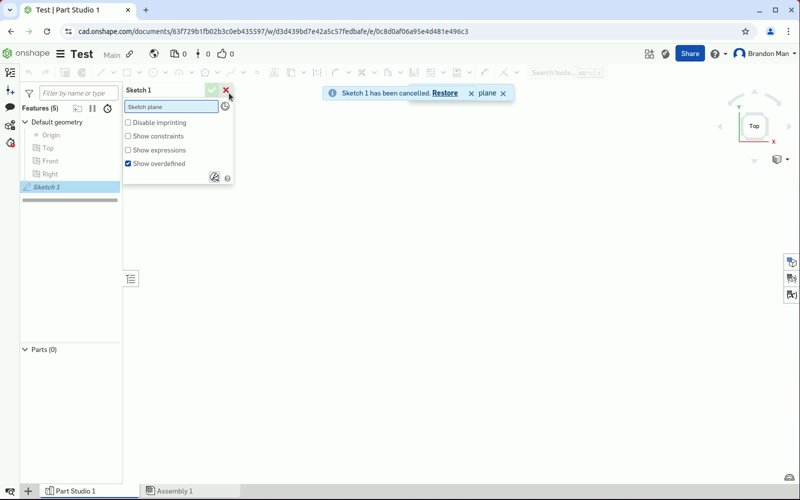
mouse_move(73, 150)
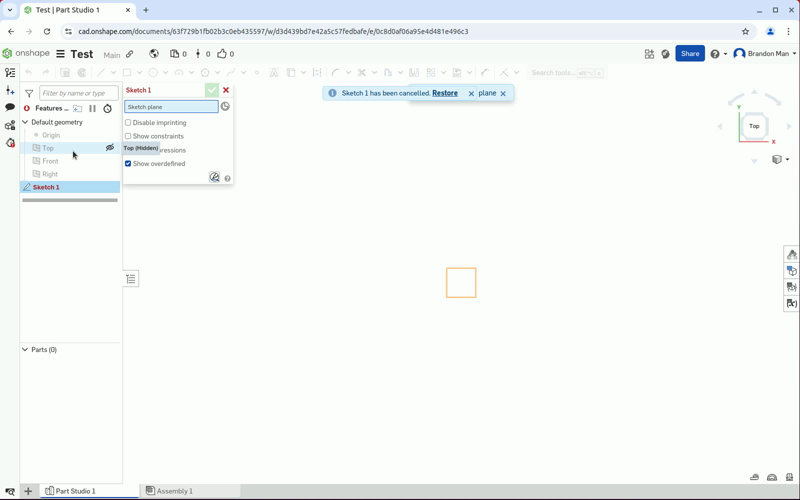
click(73, 150)
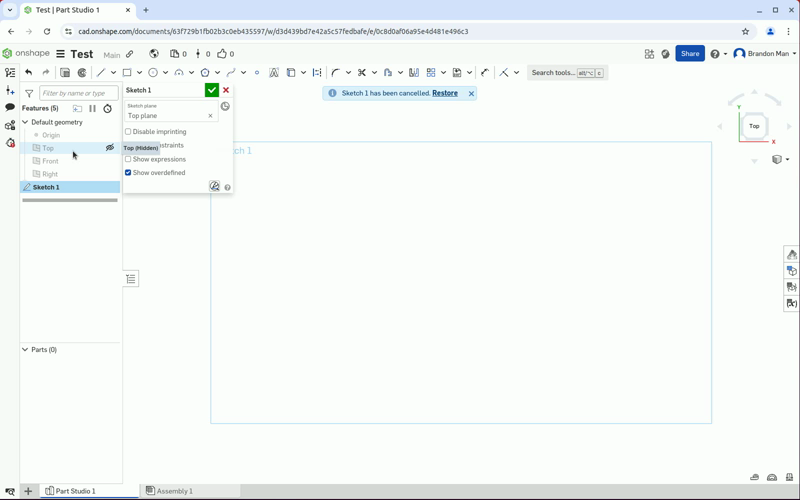
mouse_move(73, 352)
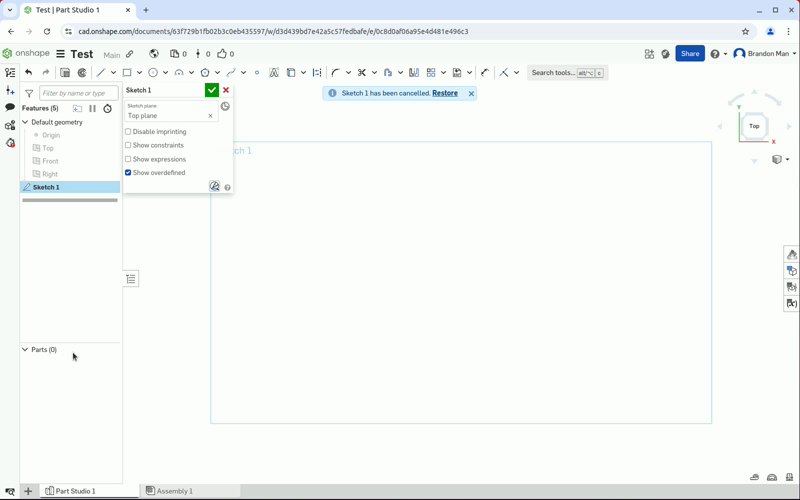
key(y)
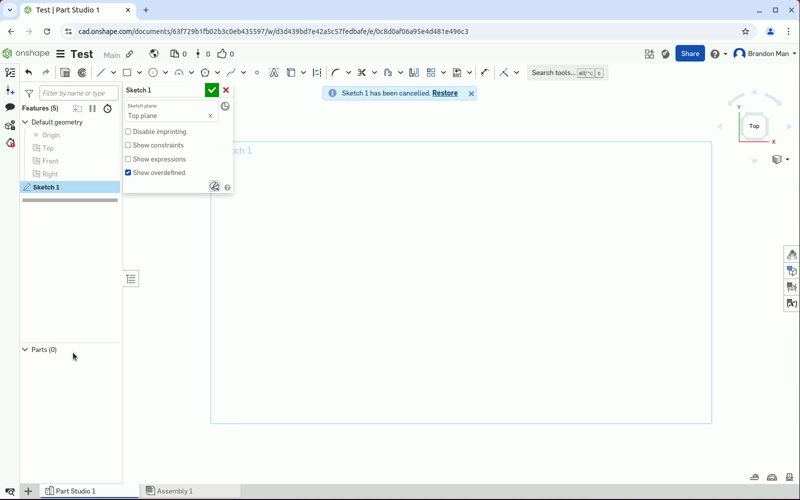
key(l)
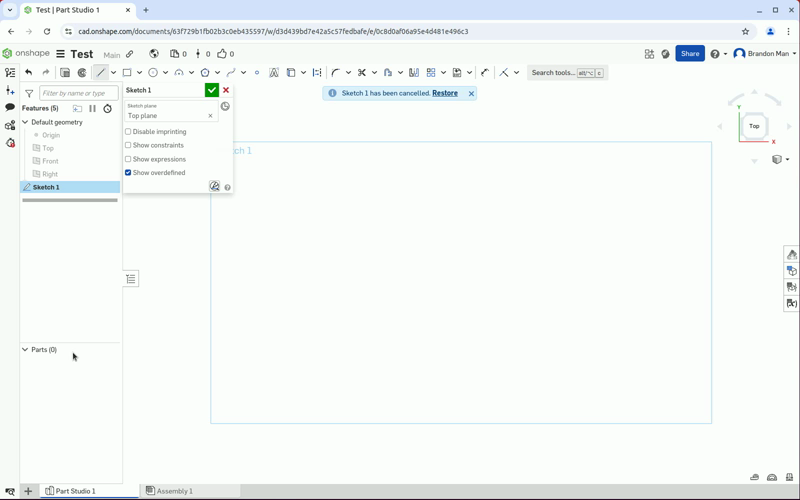
key_down(shift)
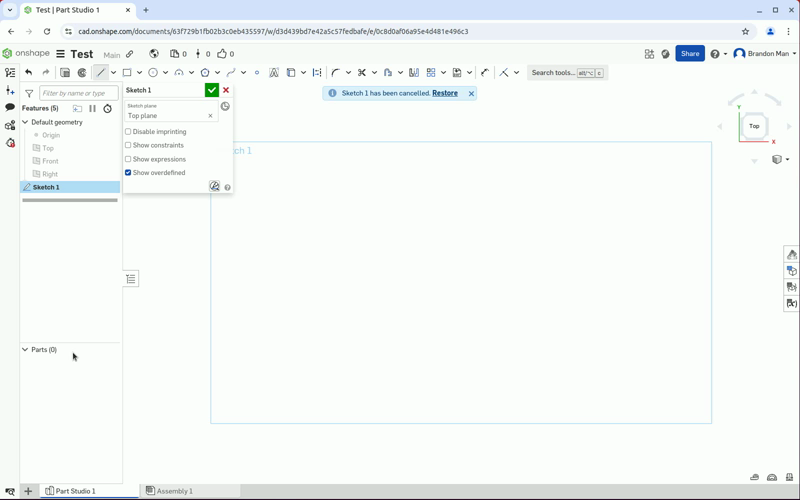
mouse_move(404, 339)
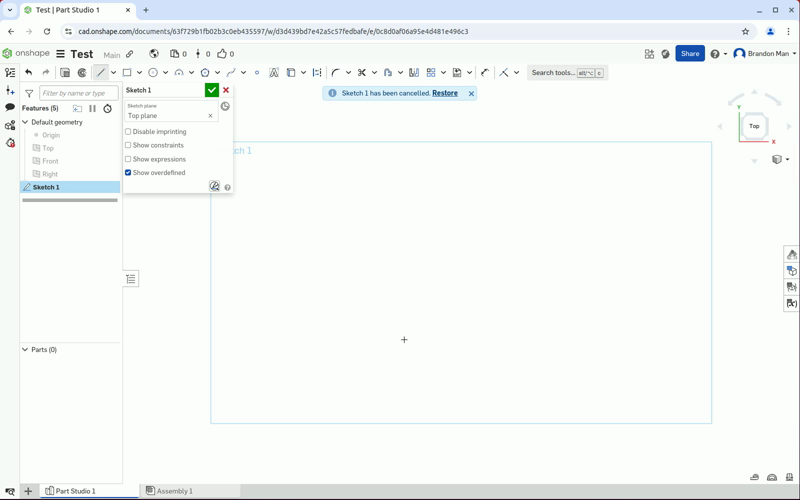
click(404, 339)
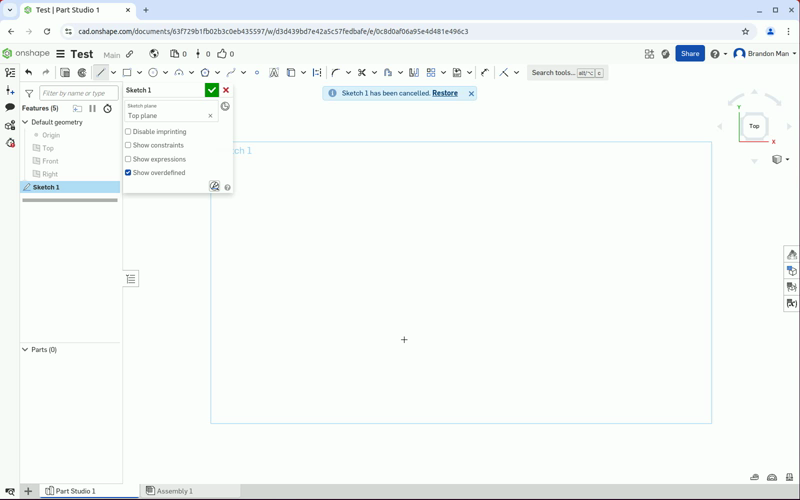
key_up(shift)
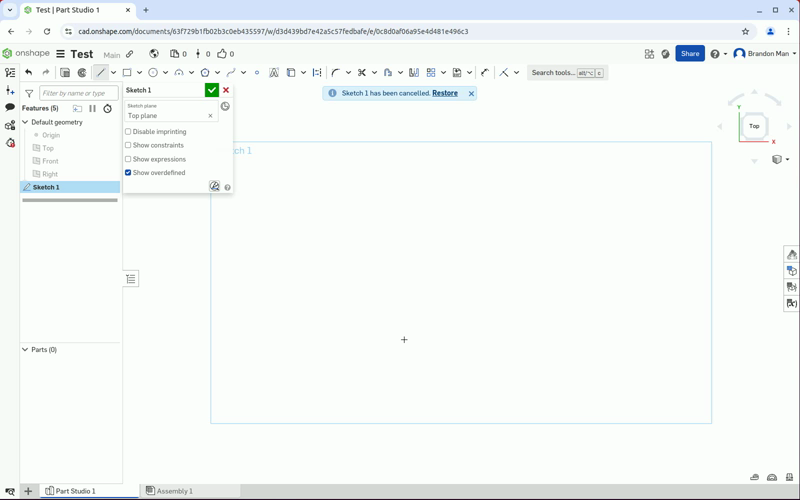
key_down(shift)
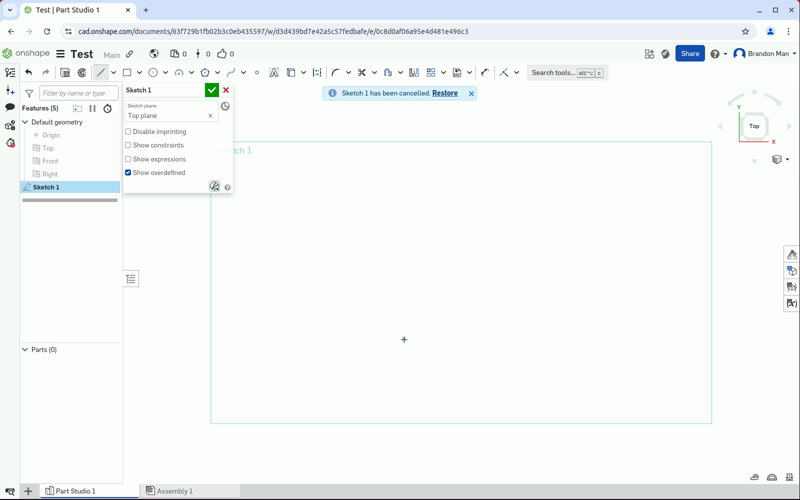
mouse_move(516, 339)
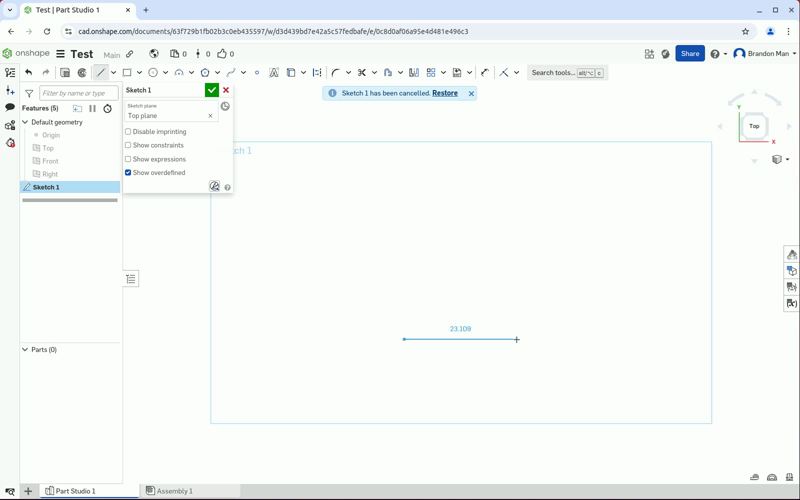
click(516, 339)
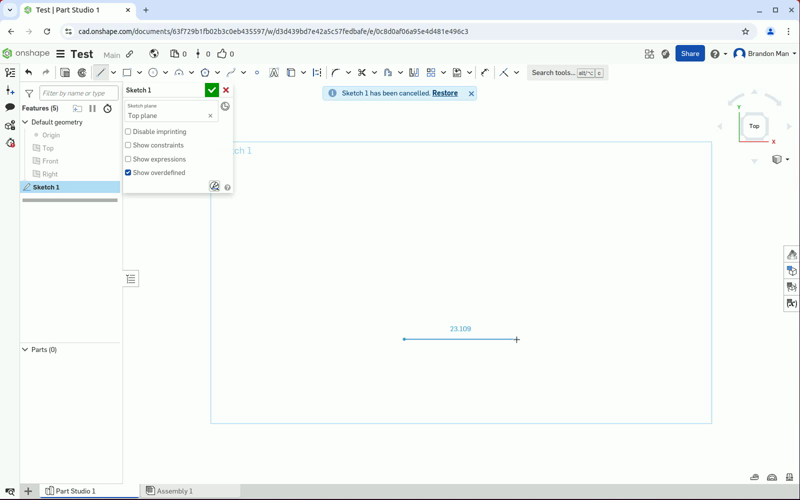
key_up(shift)
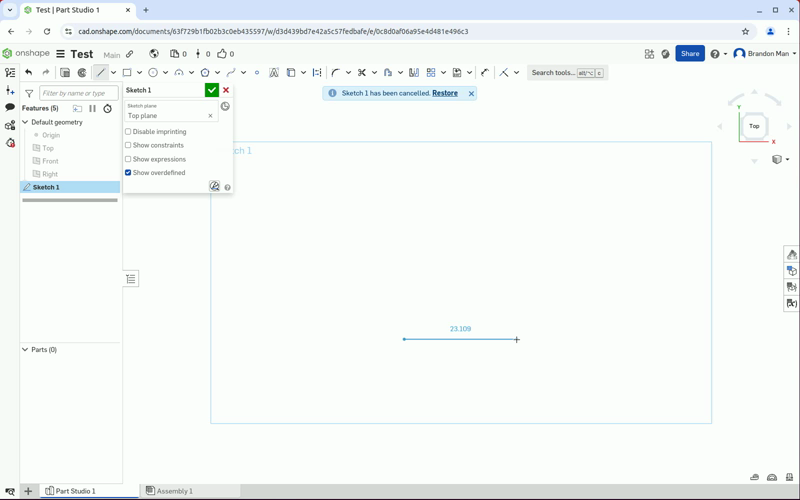
key_down(shift)
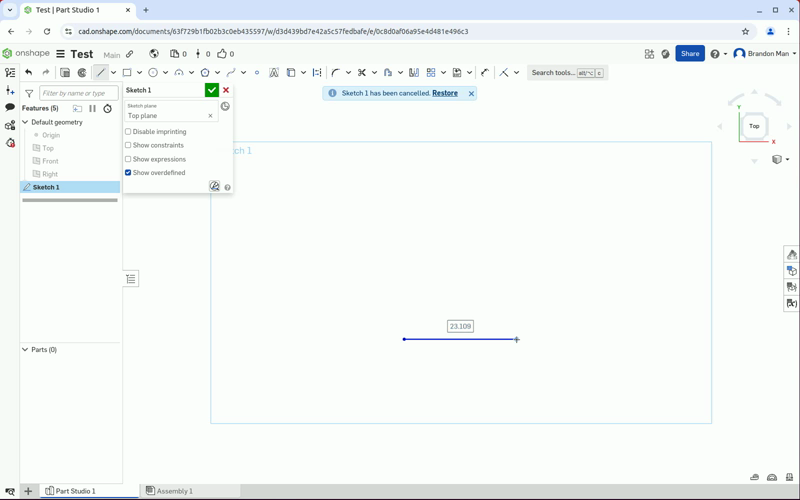
mouse_move(516, 226)
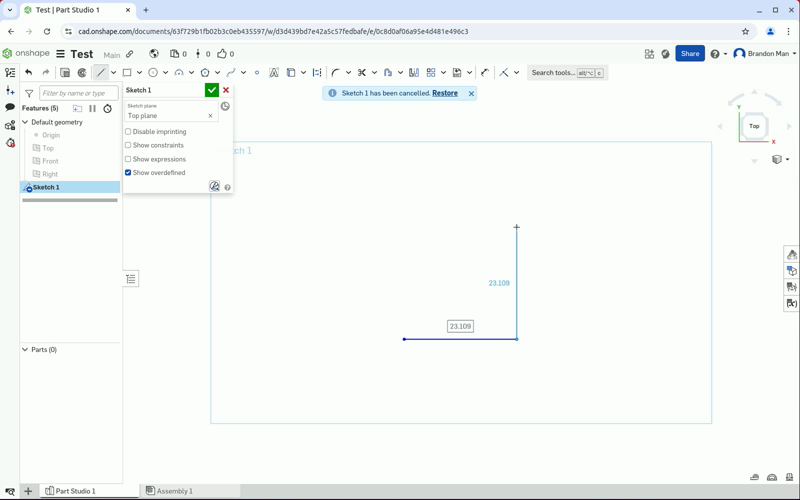
click(516, 226)
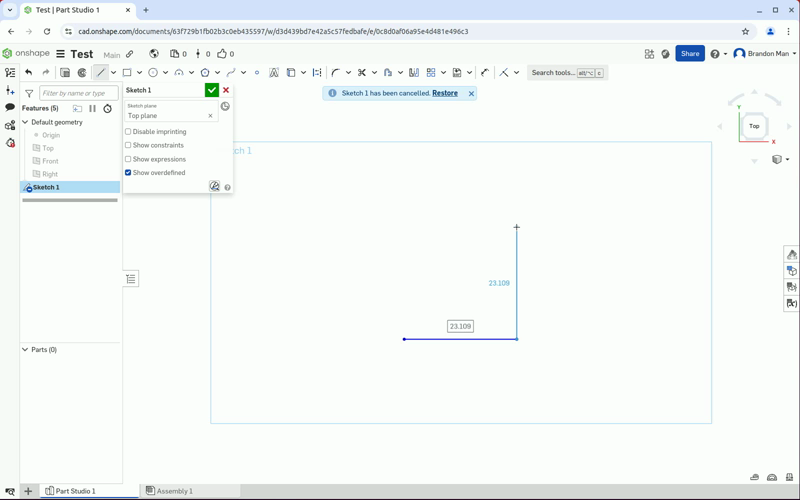
key_up(shift)
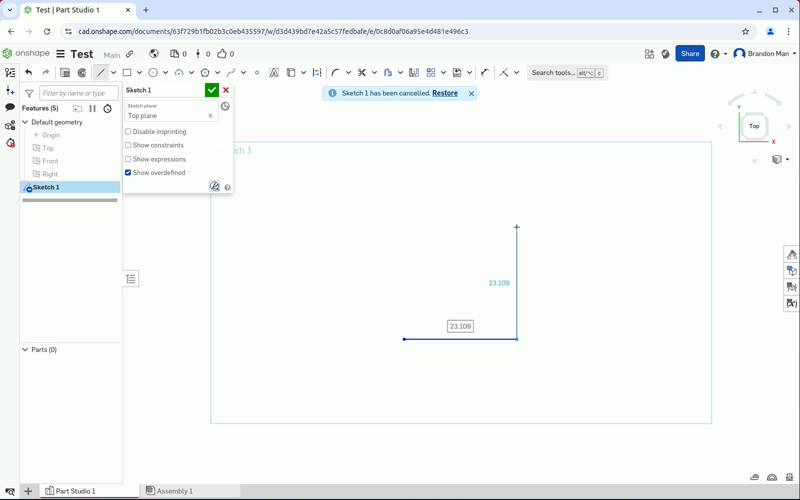
key_down(shift)
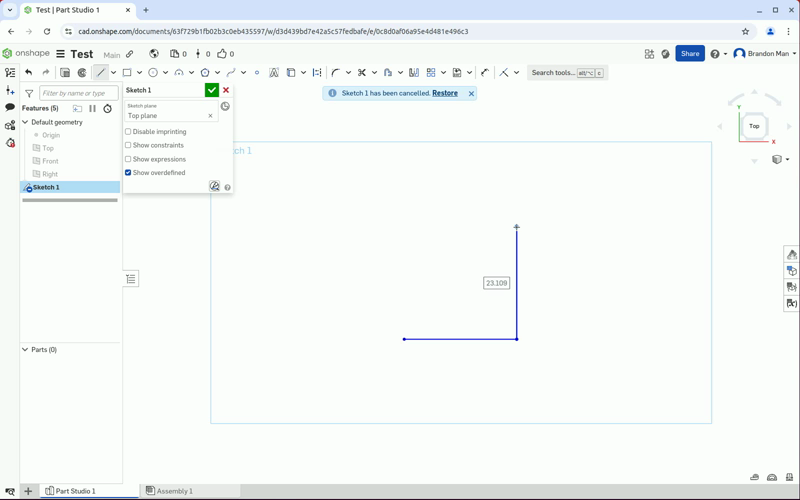
mouse_move(404, 226)
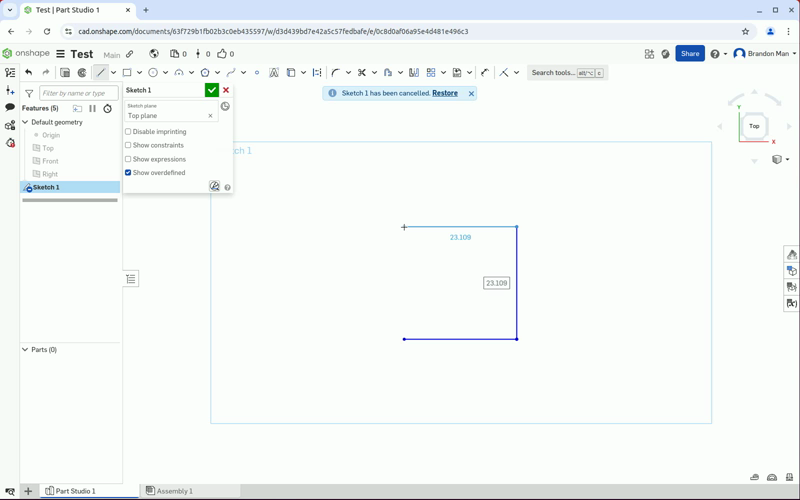
click(404, 226)
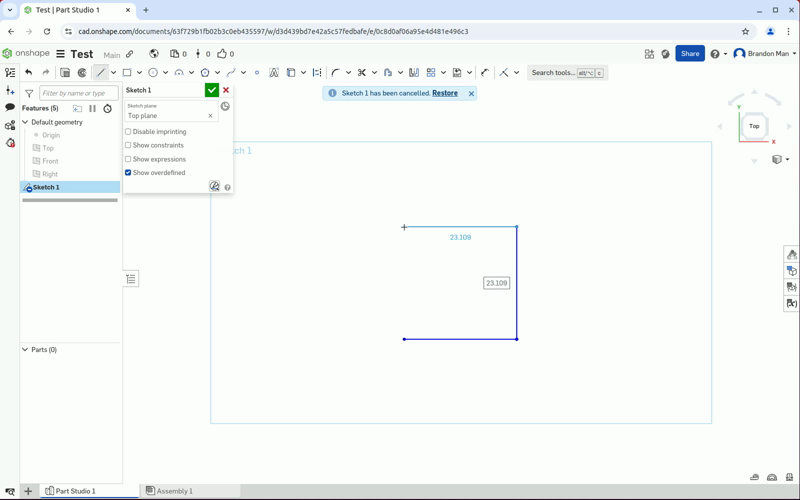
key_up(shift)
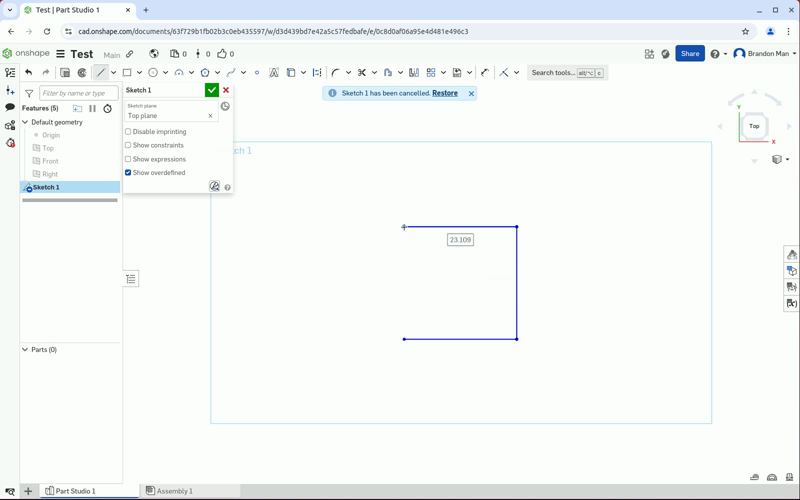
key_down(shift)
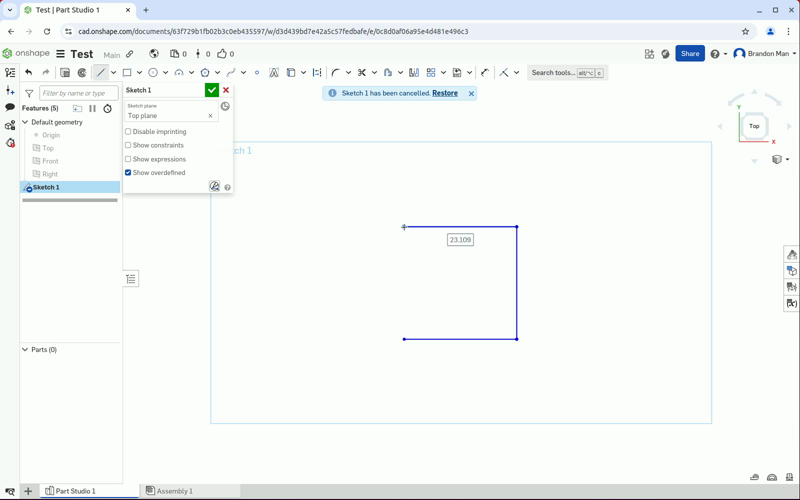
mouse_move(404, 339)
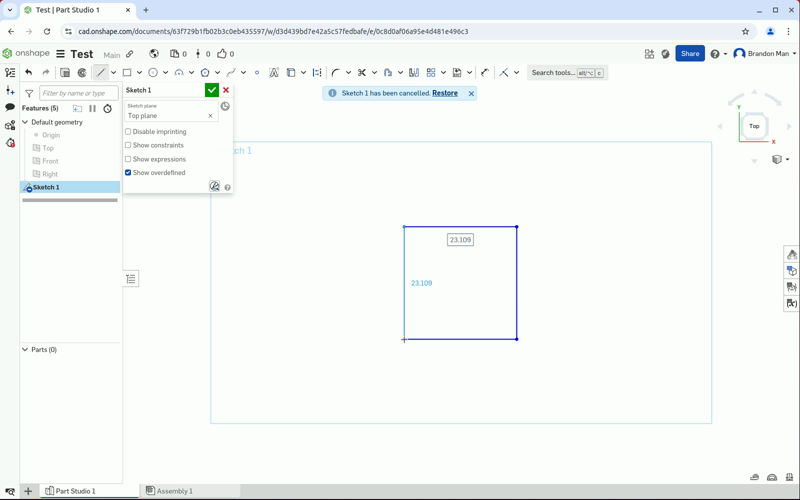
key_up(shift)
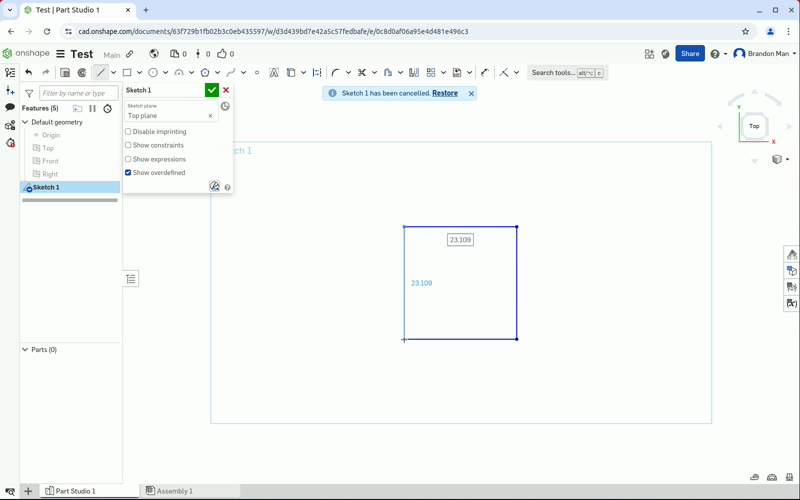
click(404, 339)
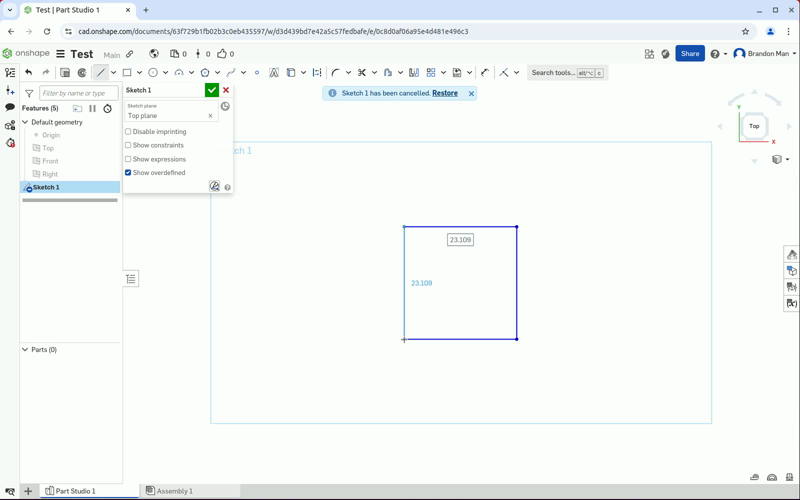
key(esc)
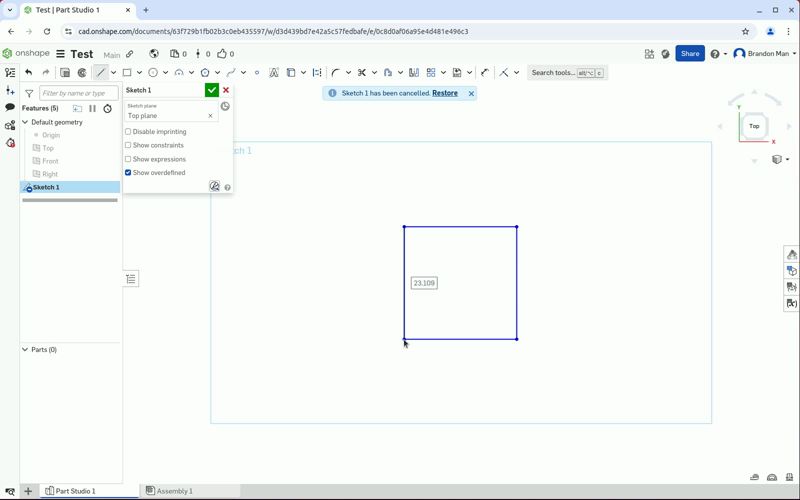
mouse_move(465, 306)
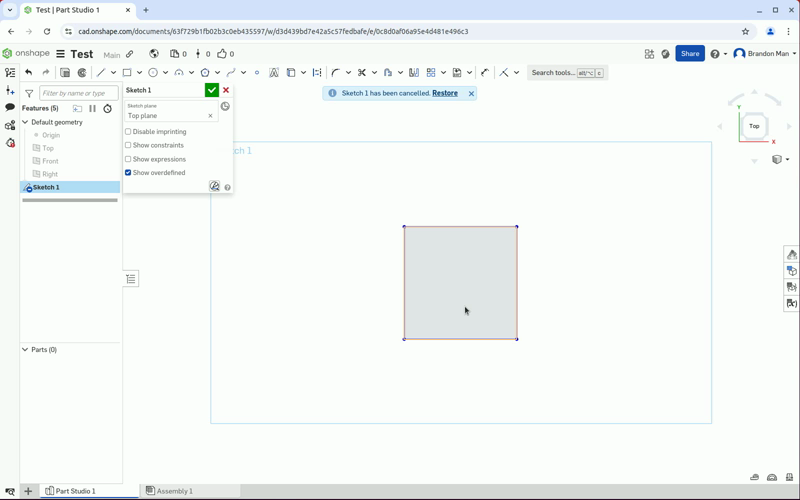
click(465, 306)
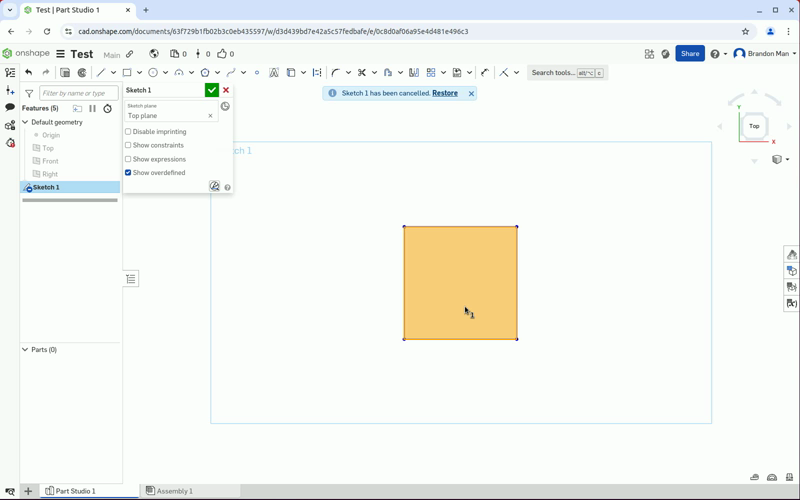
mouse_move(73, 352)
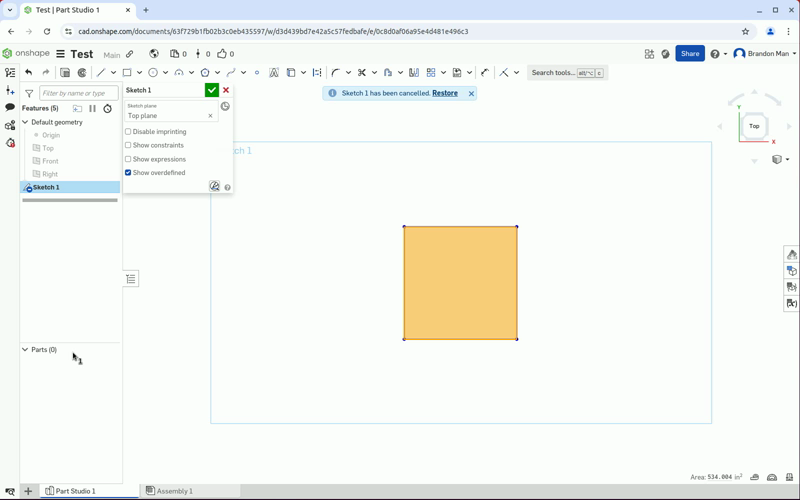
key(shift+y)
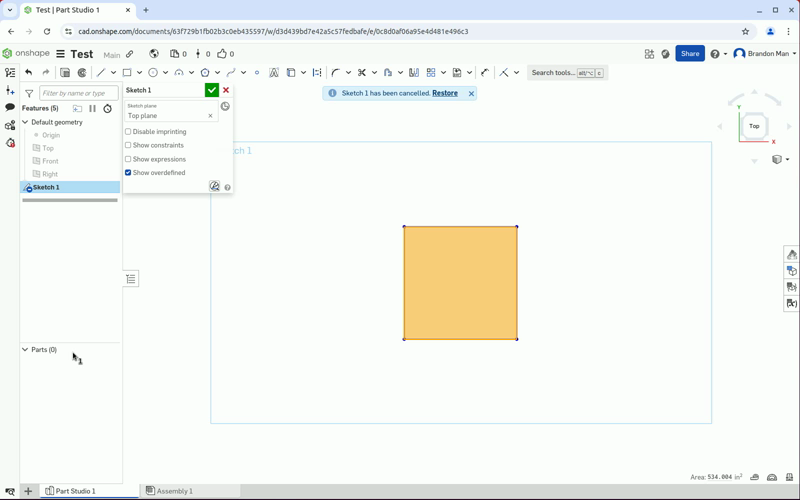
key(shift+e)
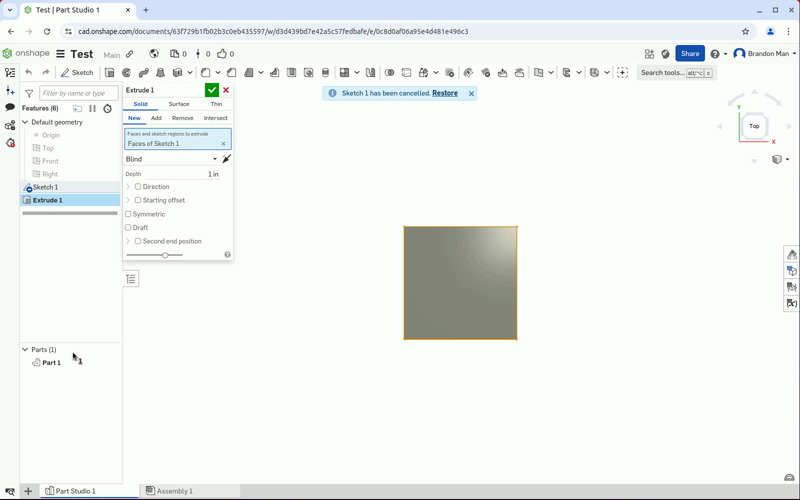
mouse_move(143, 106)
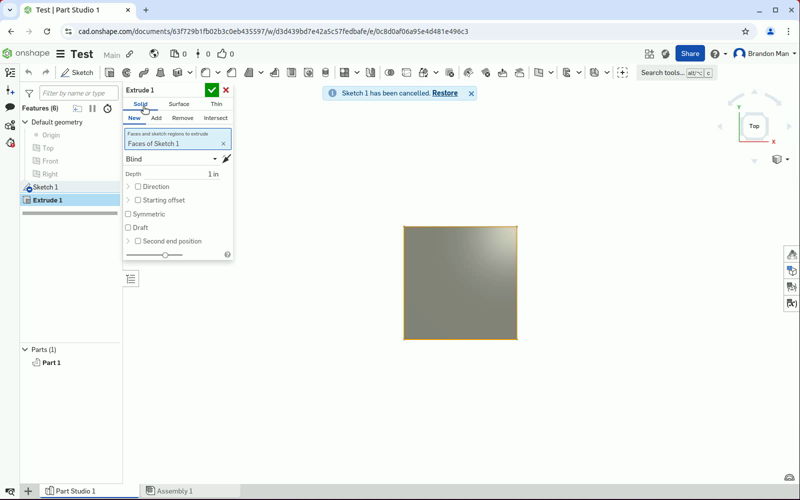
click(143, 106)
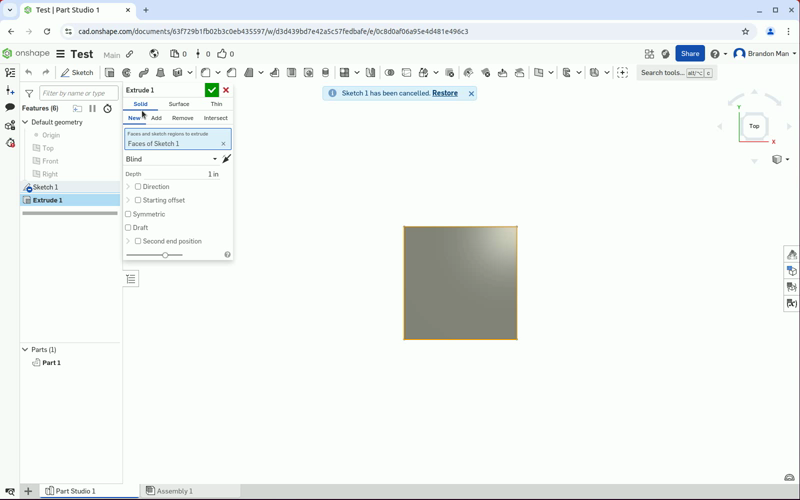
mouse_move(137, 120)
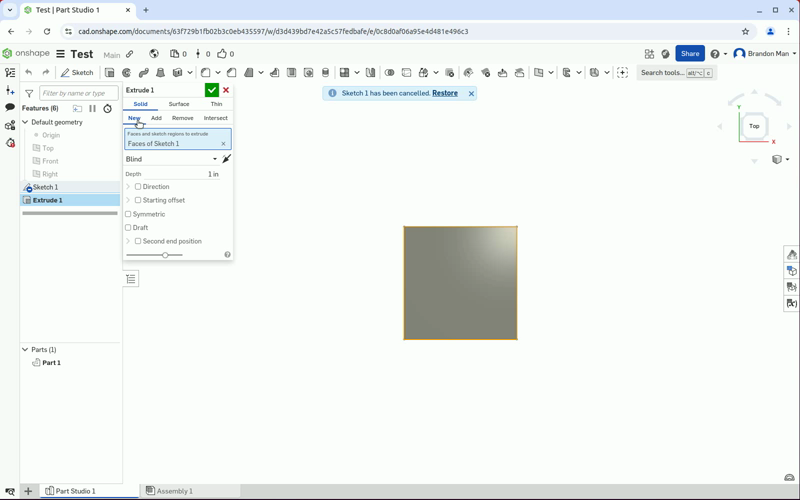
click(137, 120)
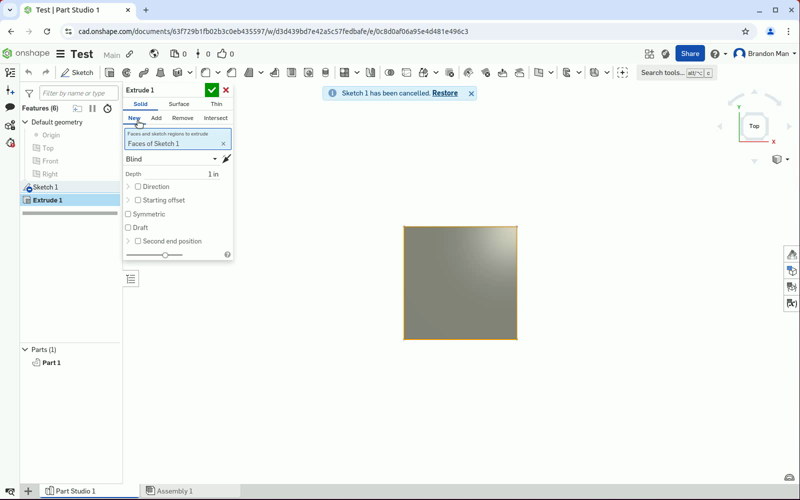
key(tab, 4)
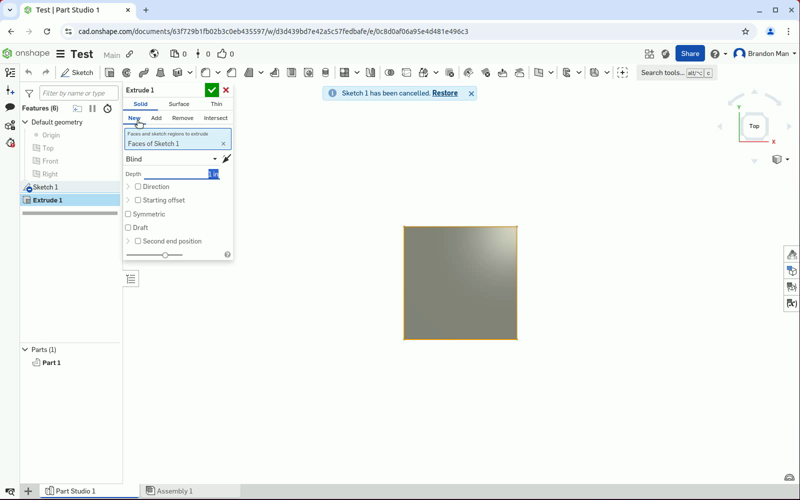
text(23.108)
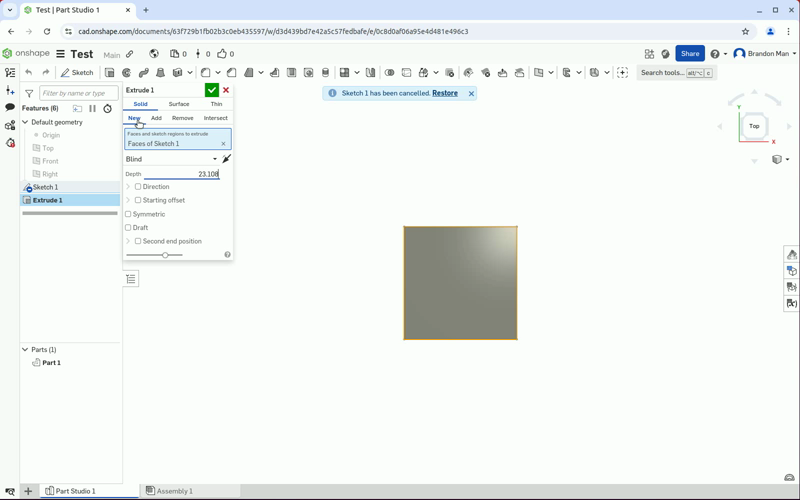
key(enter)
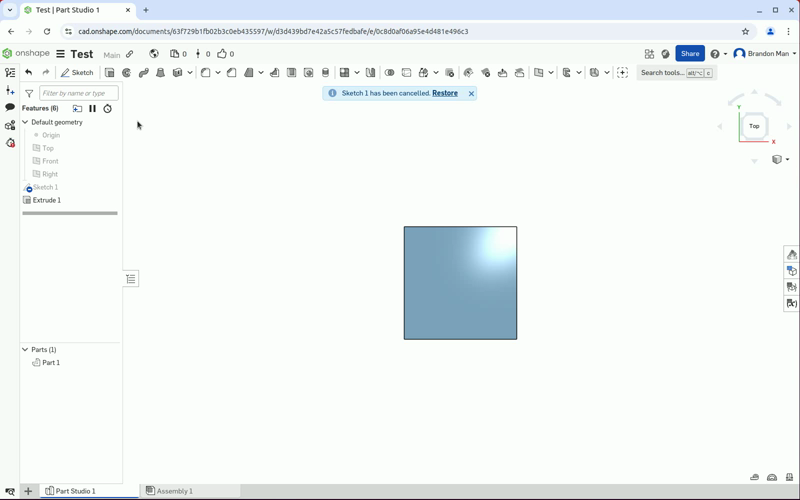
key(shift+h)
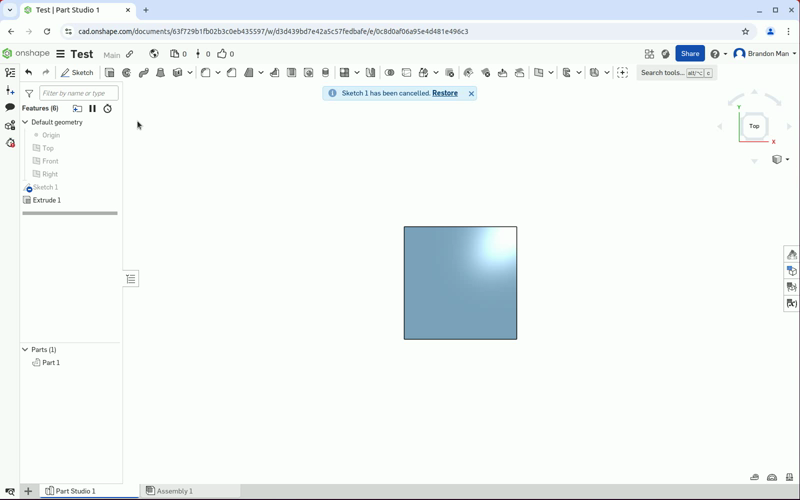
key(shift+h)
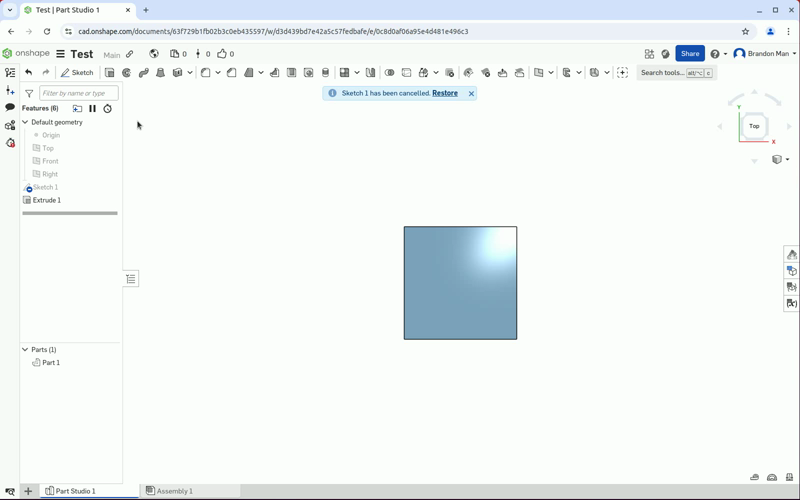
mouse_move(73, 189)
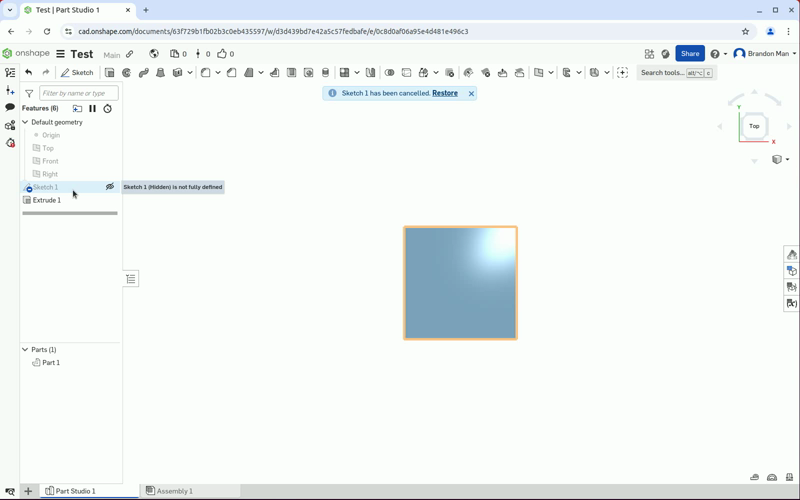
click(73, 189)
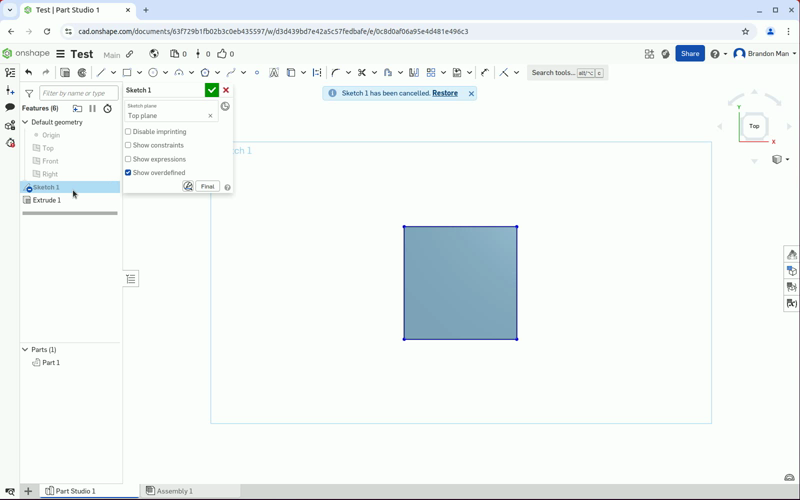
mouse_move(229, 92)
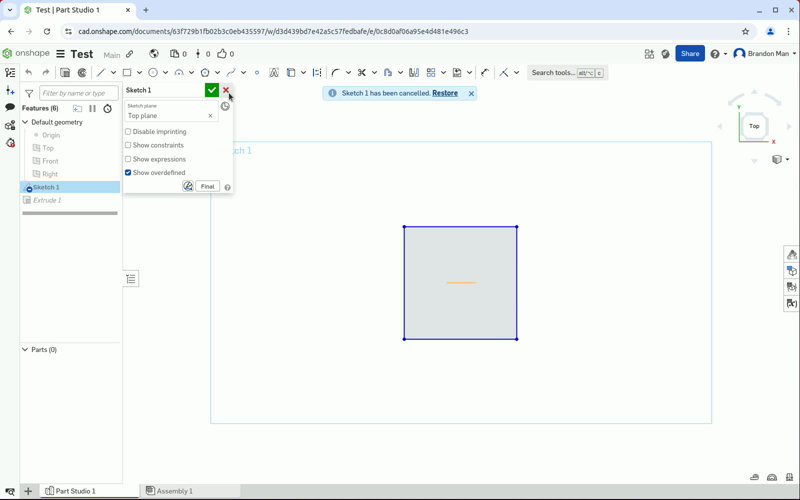
click(229, 92)
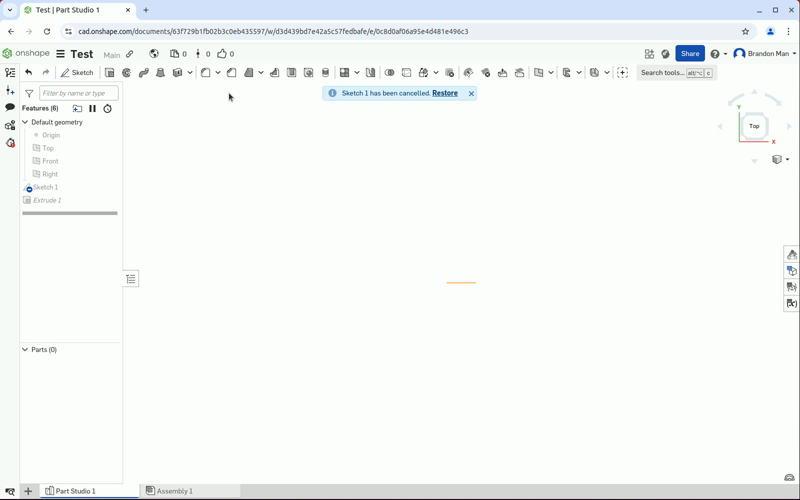
mouse_move(541, 75)
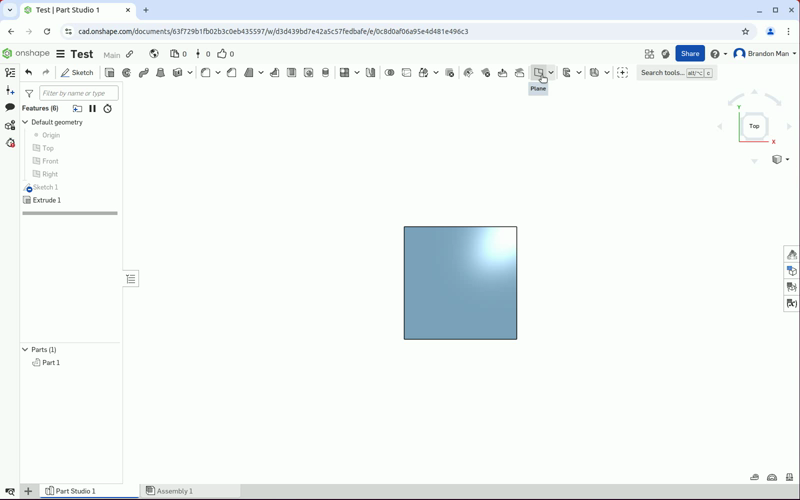
click(541, 75)
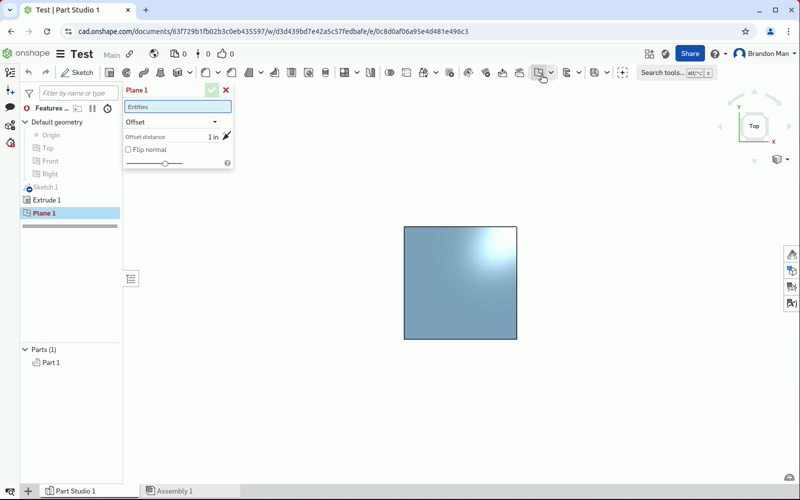
mouse_move(73, 150)
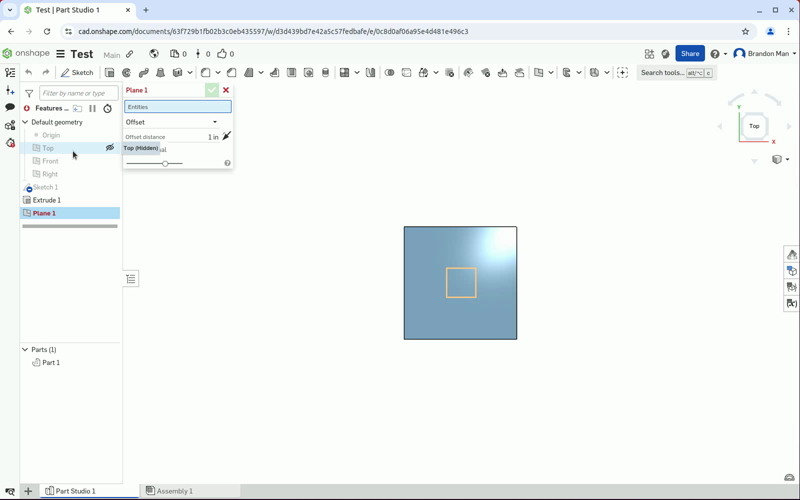
click(73, 150)
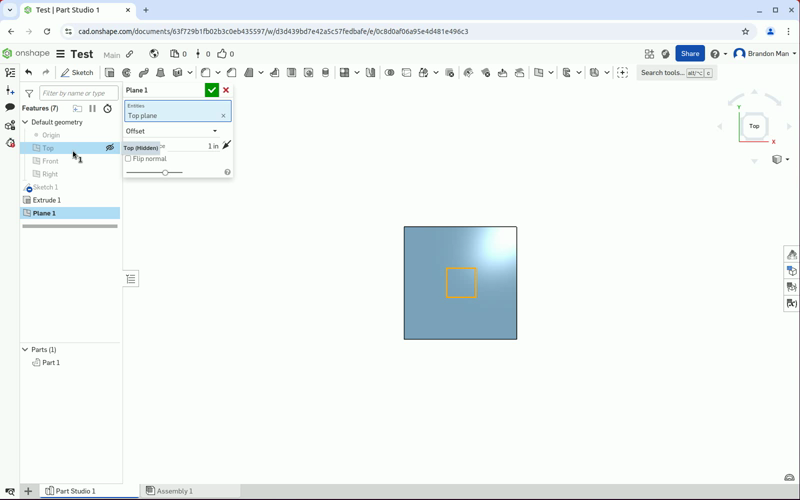
key(tab, 2)
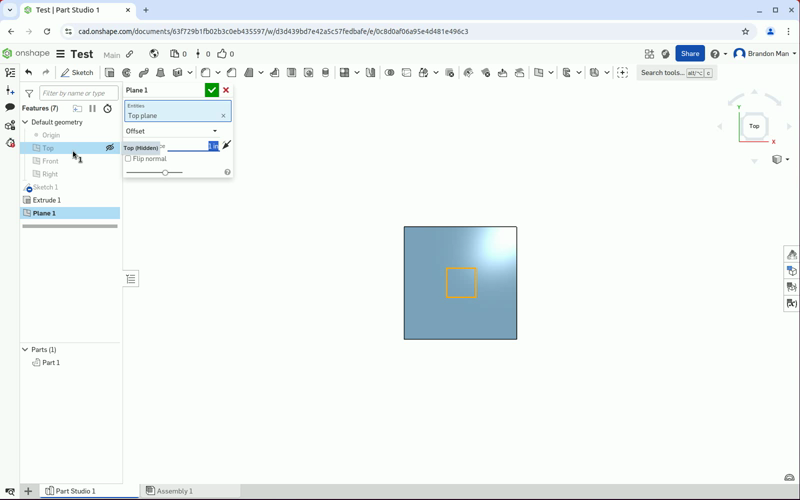
text(23.108)
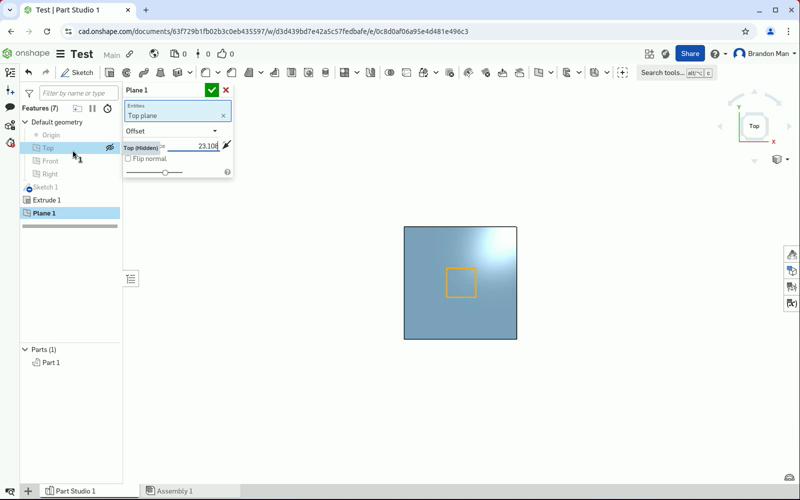
key(enter, 2)
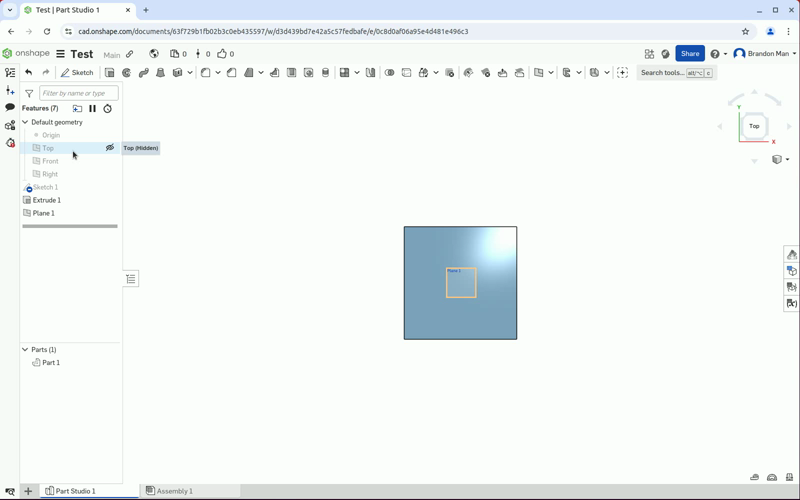
key(shift+s)
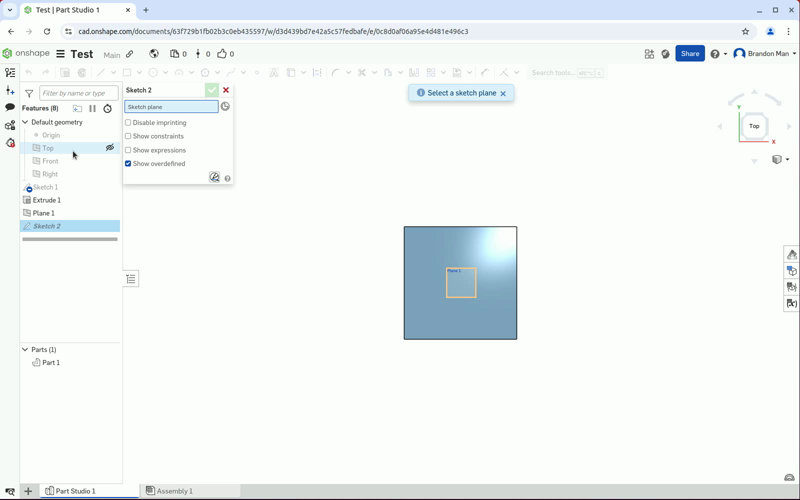
mouse_move(73, 215)
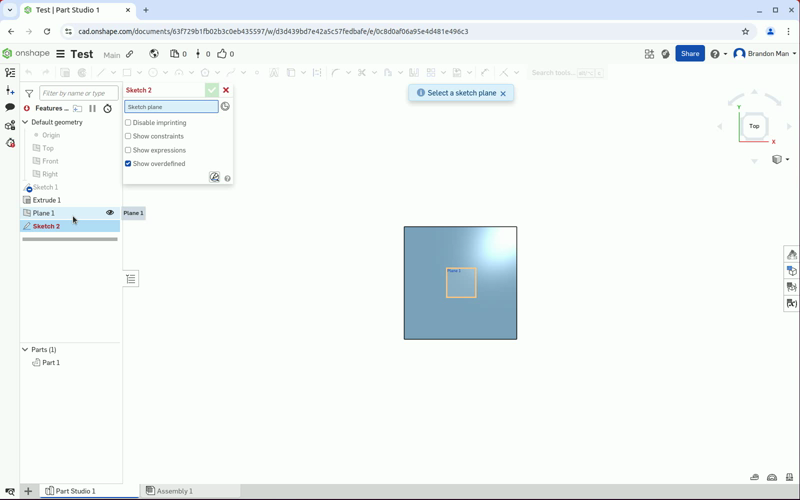
click(73, 215)
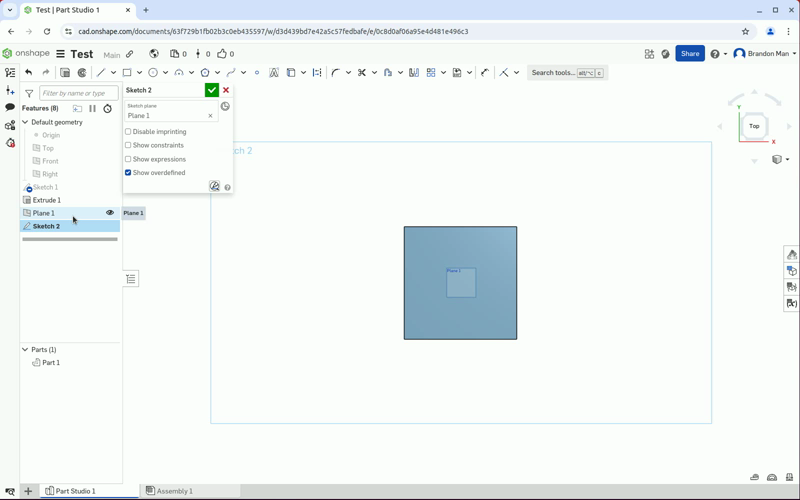
mouse_move(73, 352)
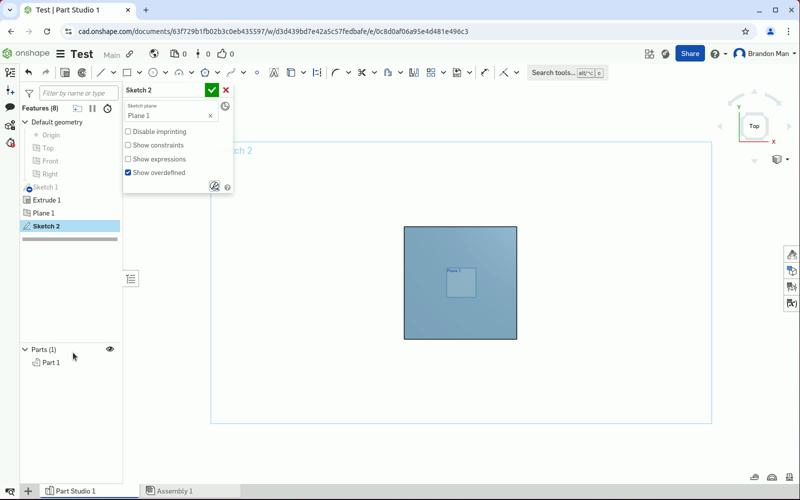
key(y)
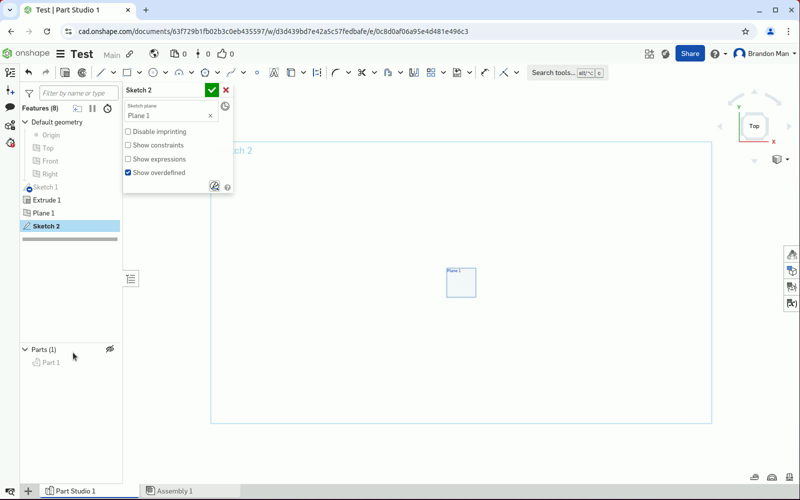
key(l)
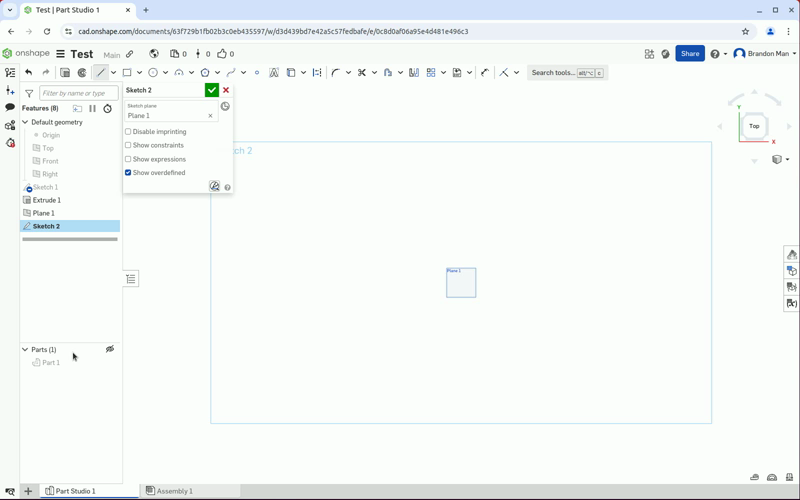
key_down(shift)
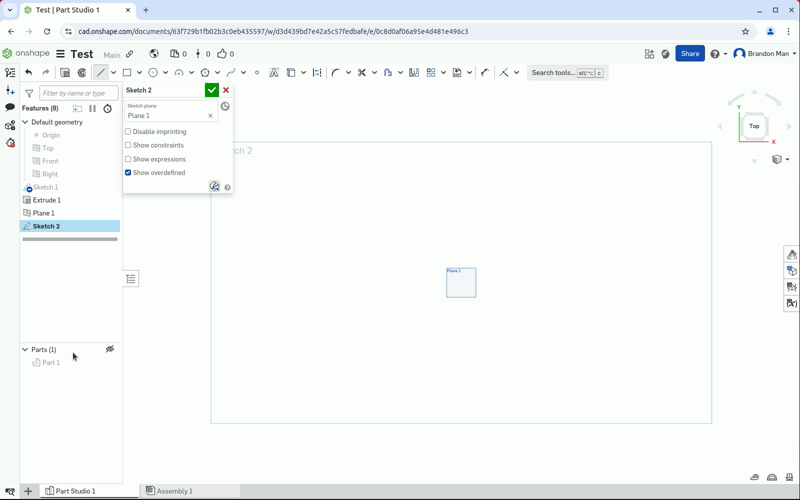
mouse_move(404, 339)
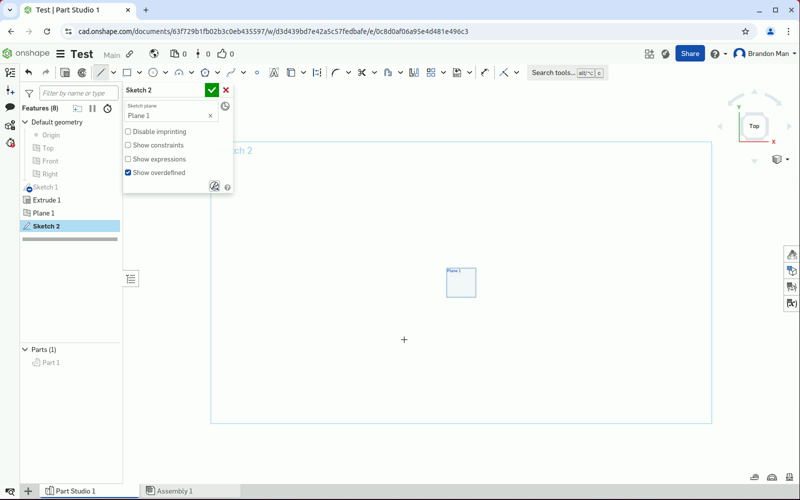
click(404, 339)
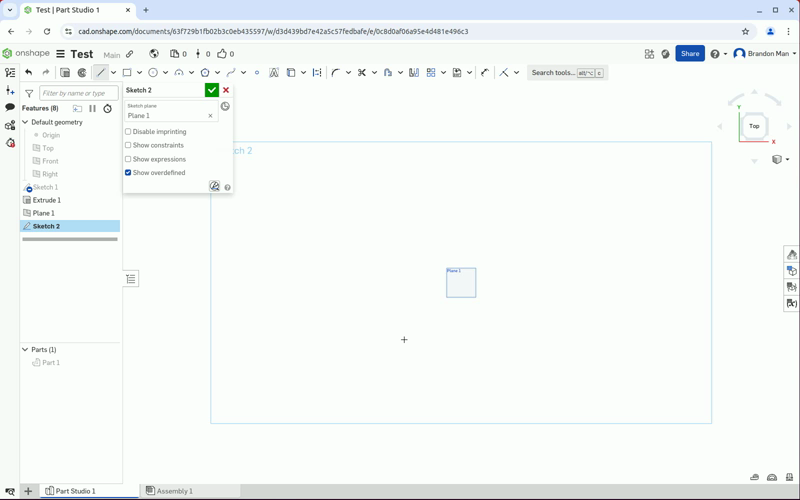
key_up(shift)
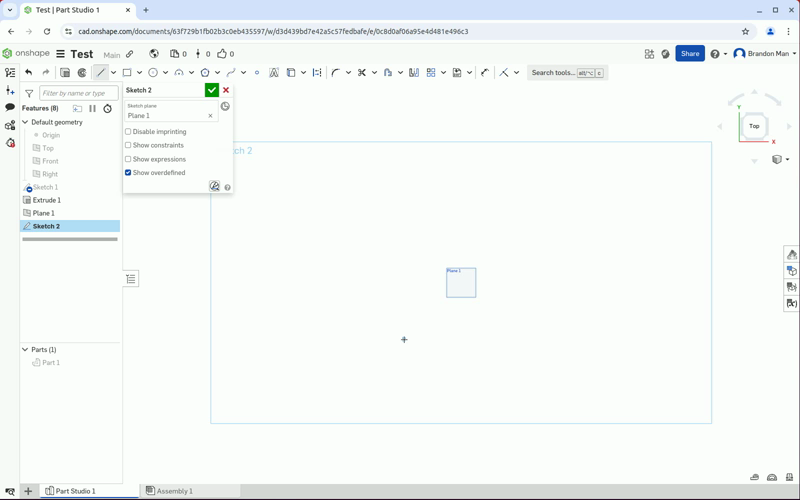
key_down(shift)
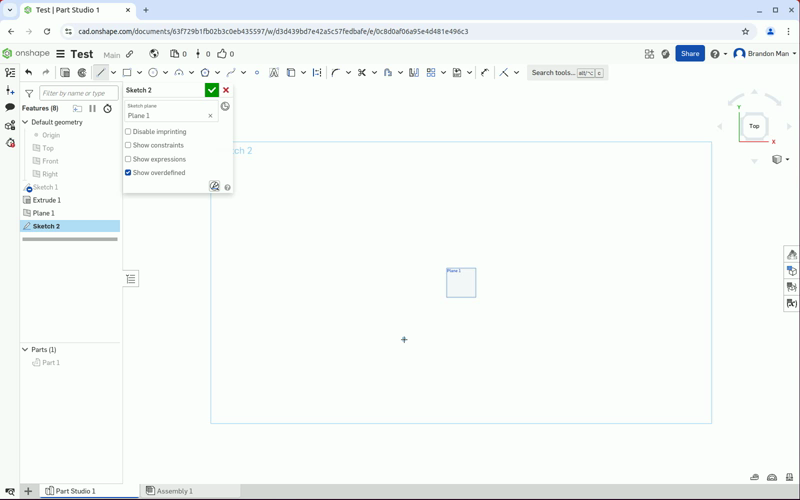
mouse_move(516, 339)
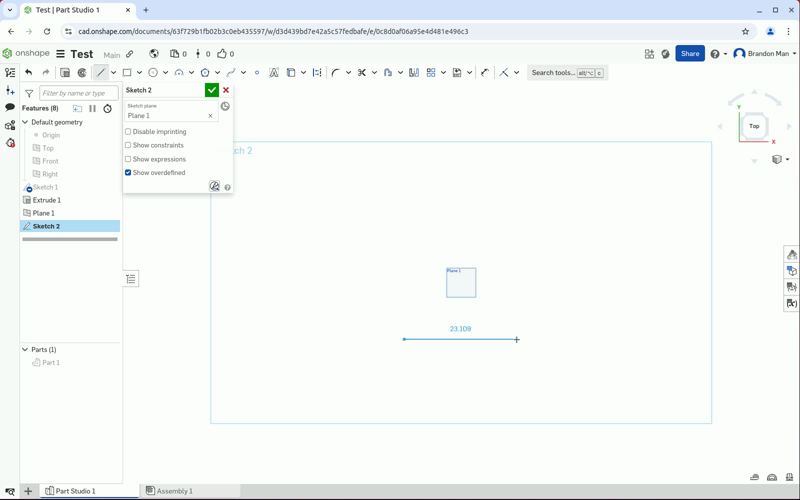
click(516, 339)
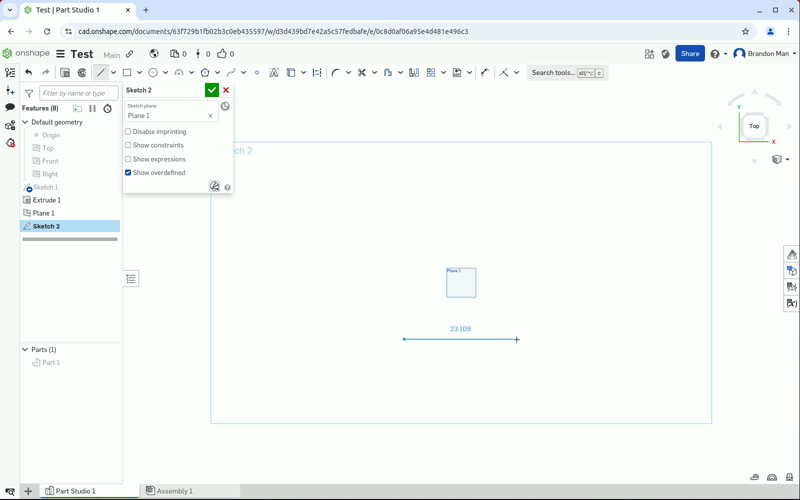
key_up(shift)
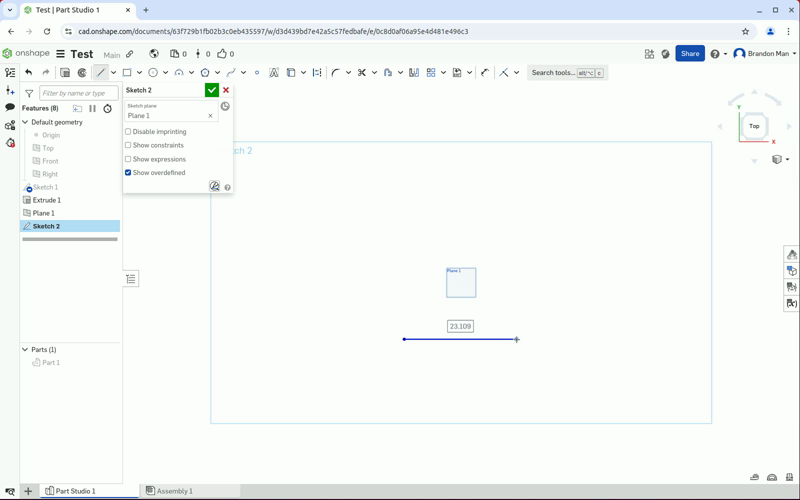
key_down(shift)
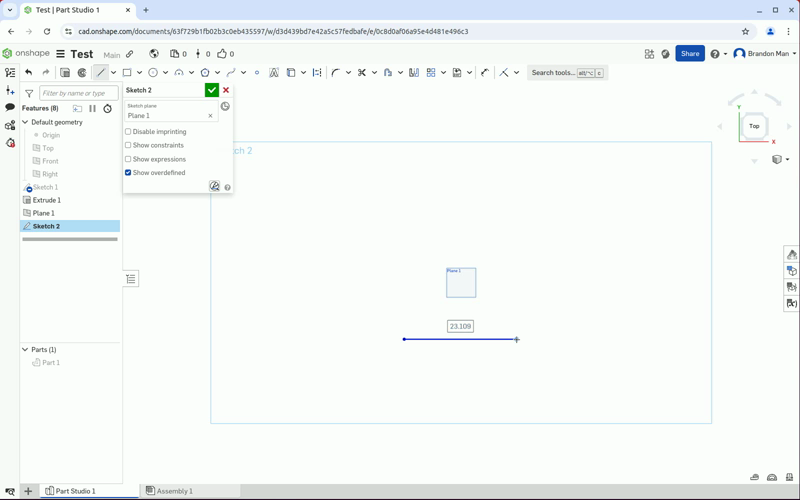
mouse_move(516, 248)
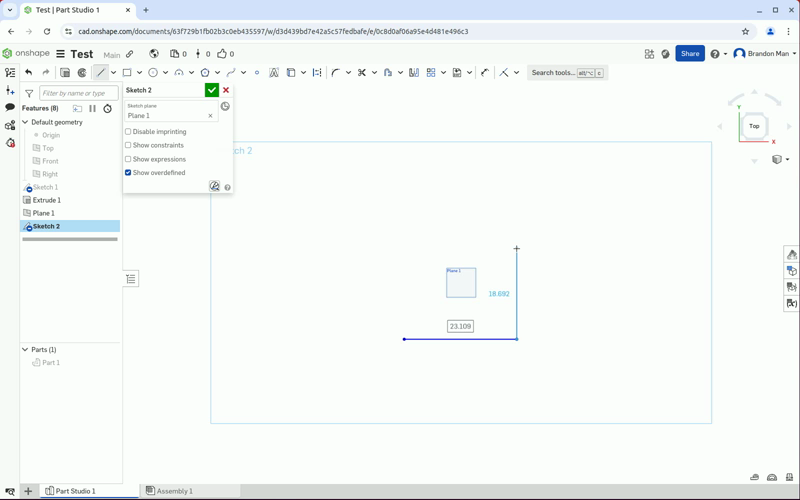
click(516, 248)
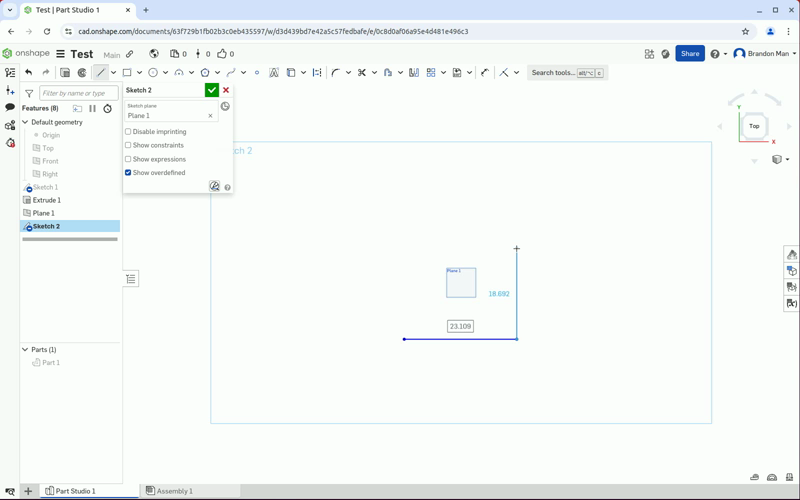
key_up(shift)
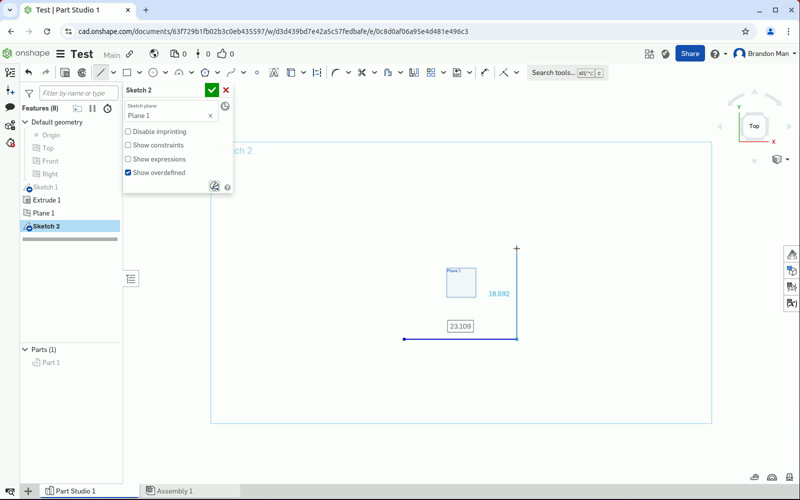
key_down(shift)
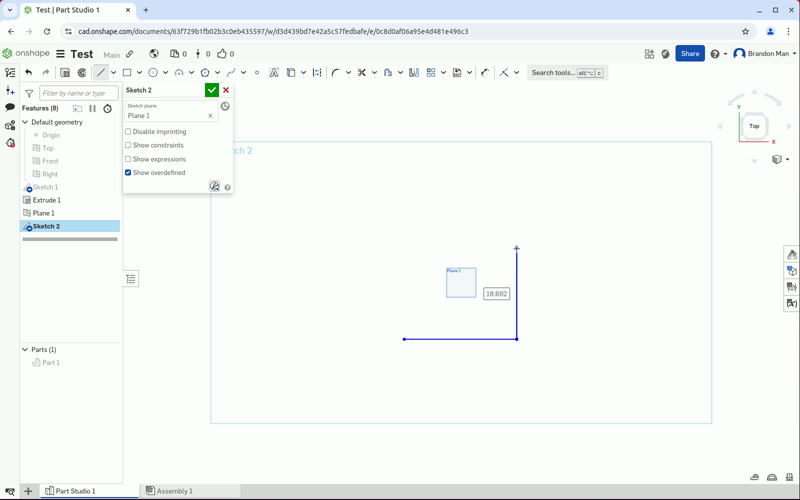
mouse_move(404, 248)
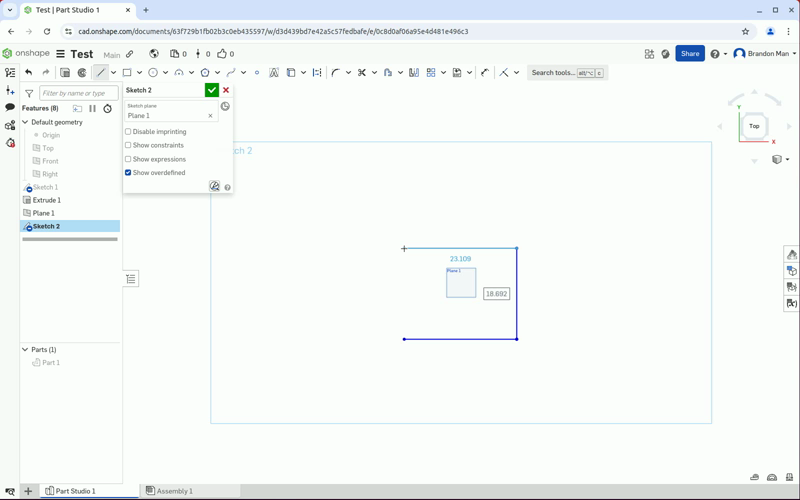
click(404, 248)
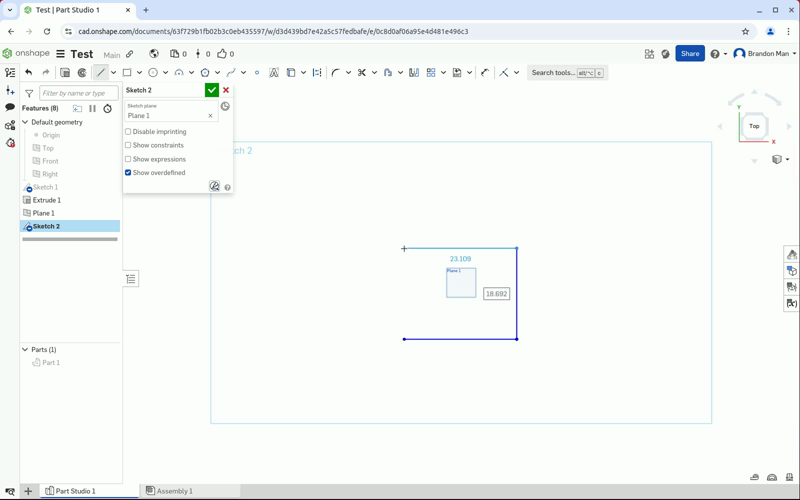
key_up(shift)
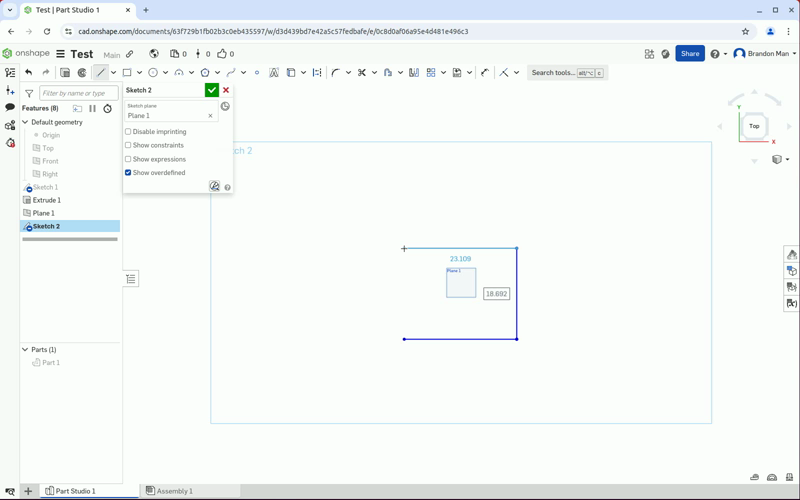
key_down(shift)
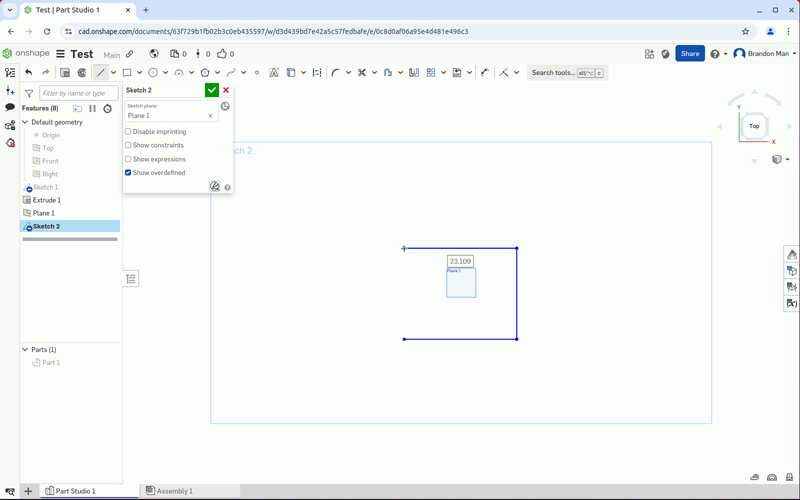
mouse_move(404, 339)
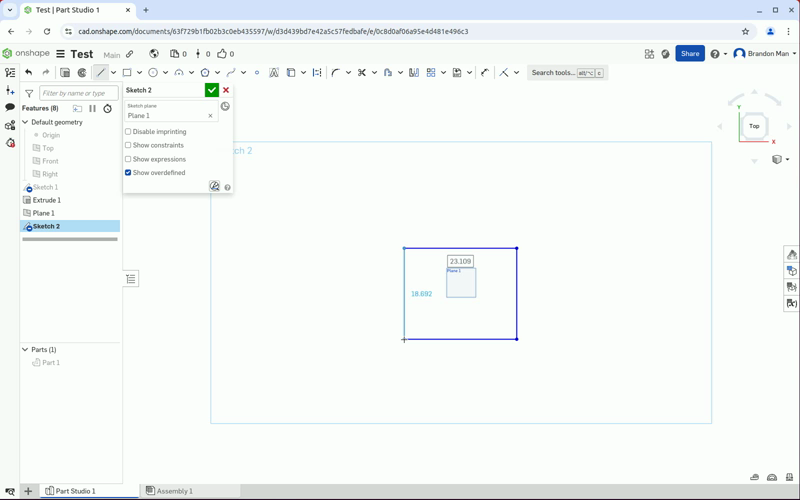
key_up(shift)
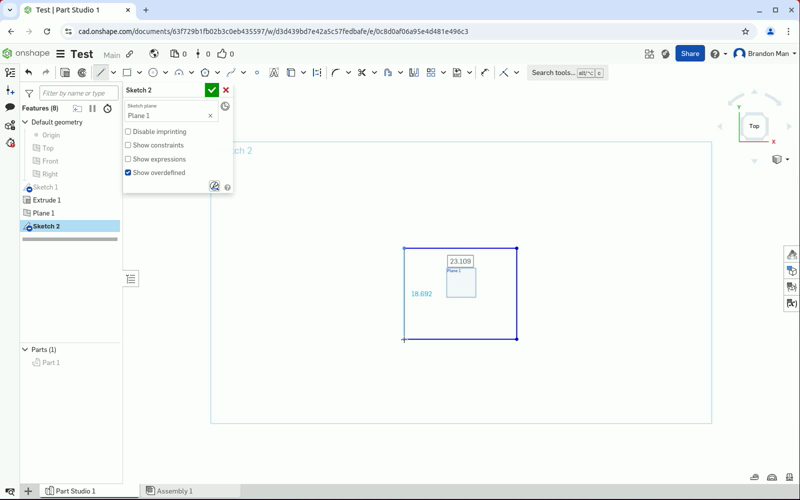
click(404, 339)
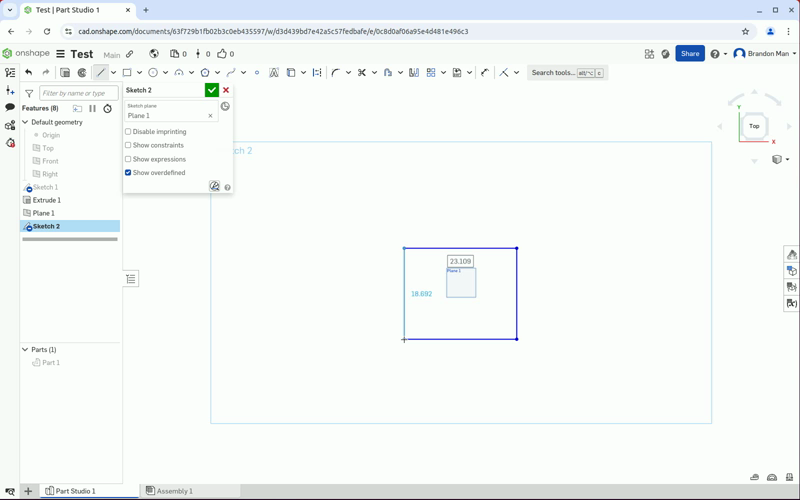
key(esc)
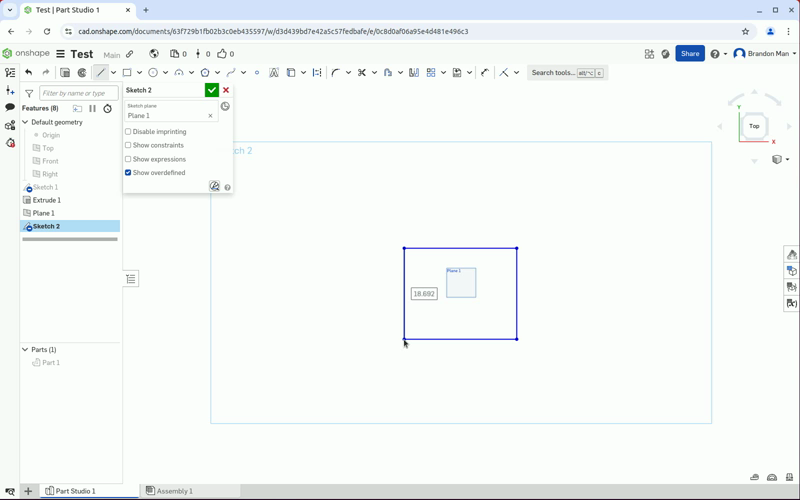
mouse_move(506, 279)
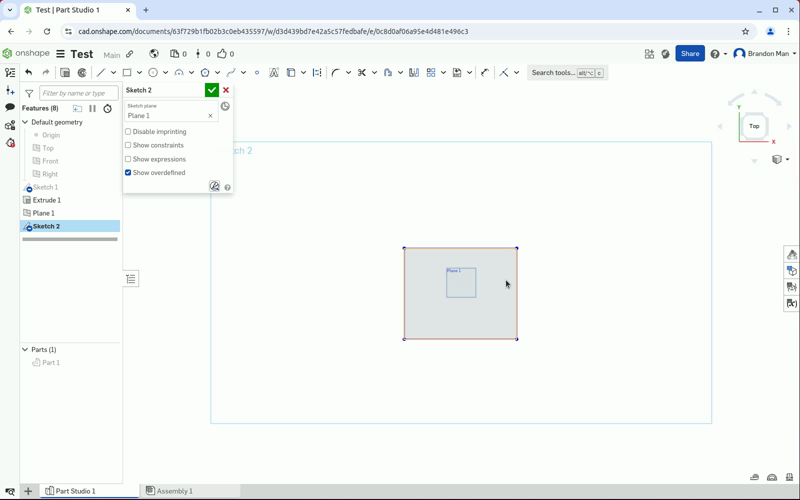
click(506, 279)
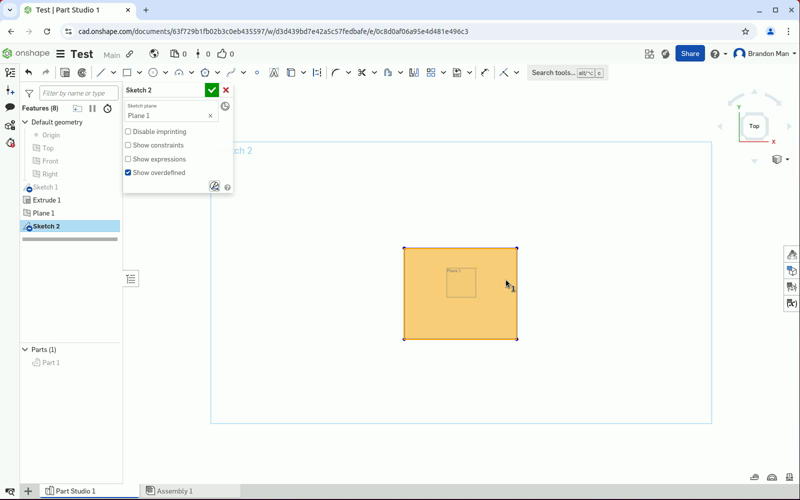
mouse_move(73, 352)
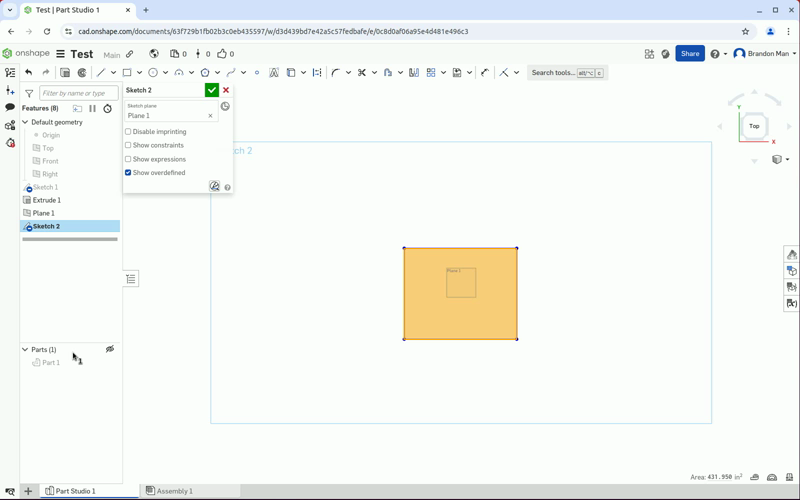
key(shift+y)
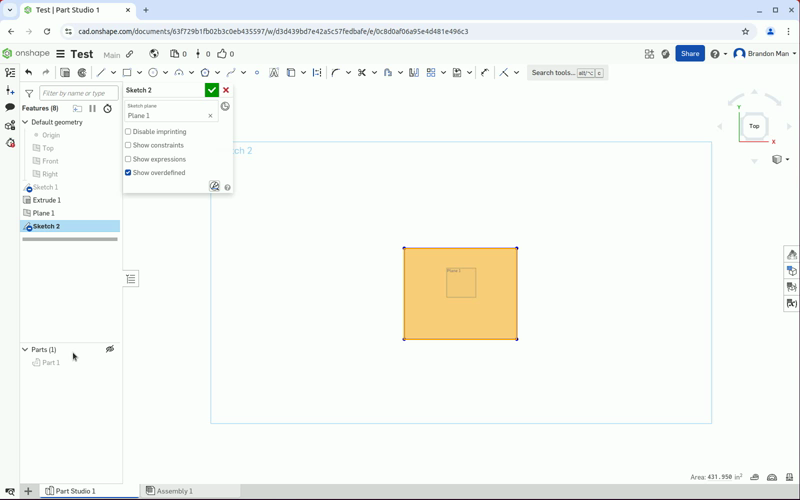
key(shift+e)
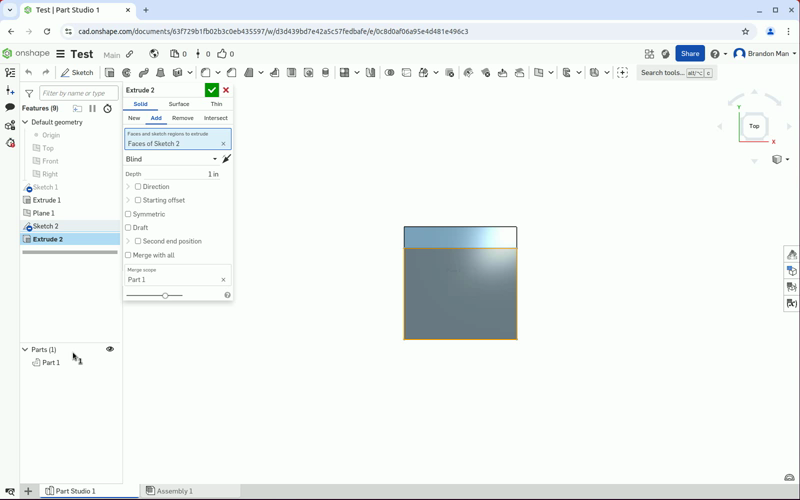
mouse_move(143, 106)
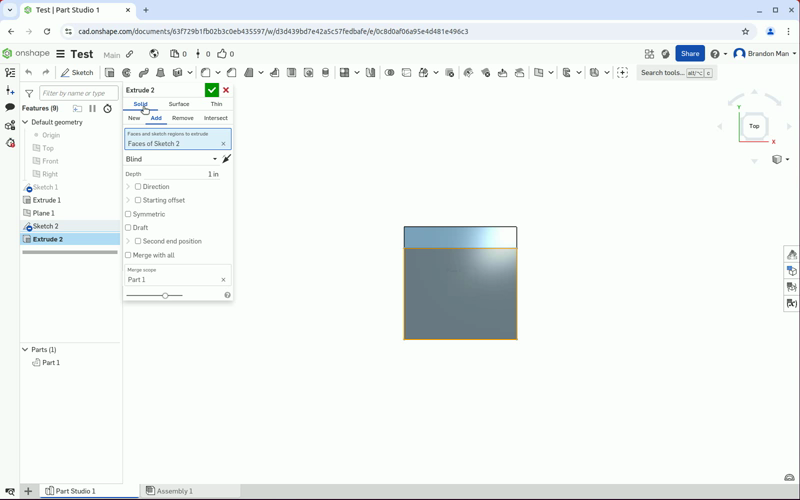
click(143, 106)
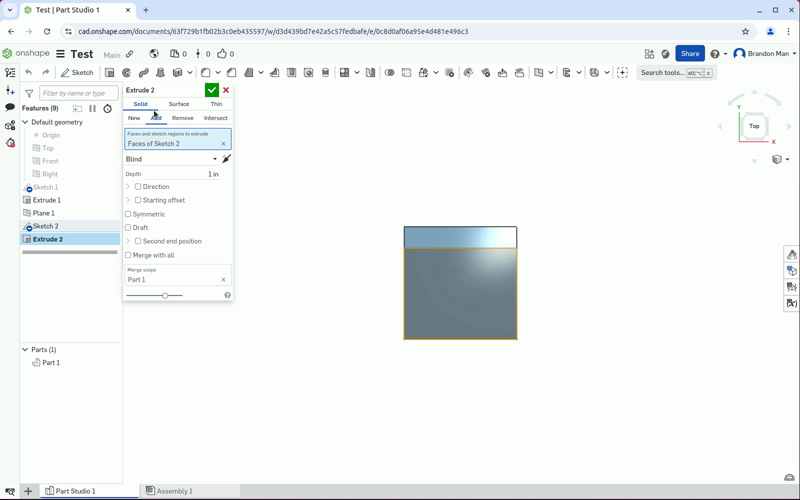
mouse_move(186, 120)
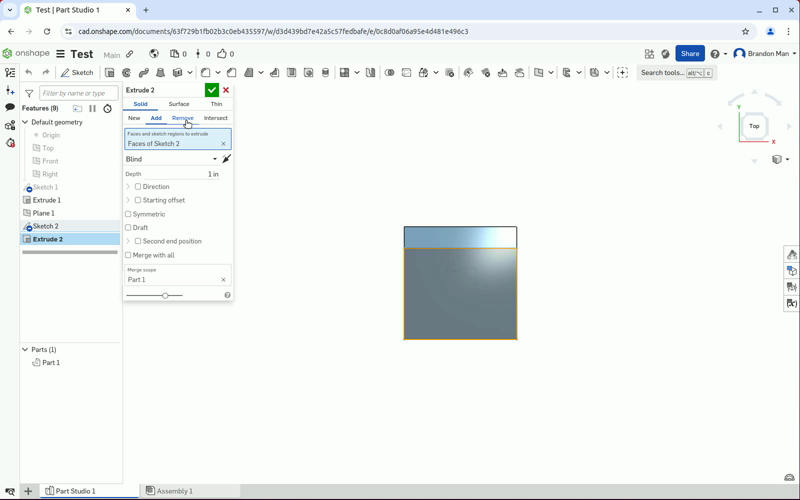
click(186, 120)
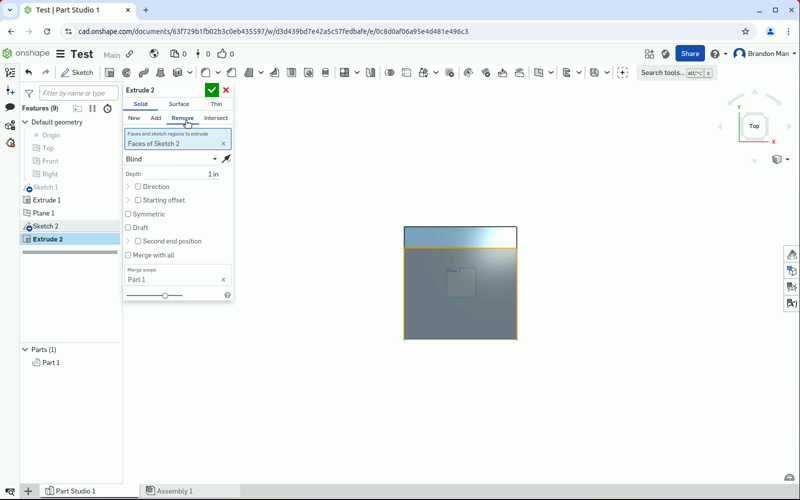
key(tab, 4)
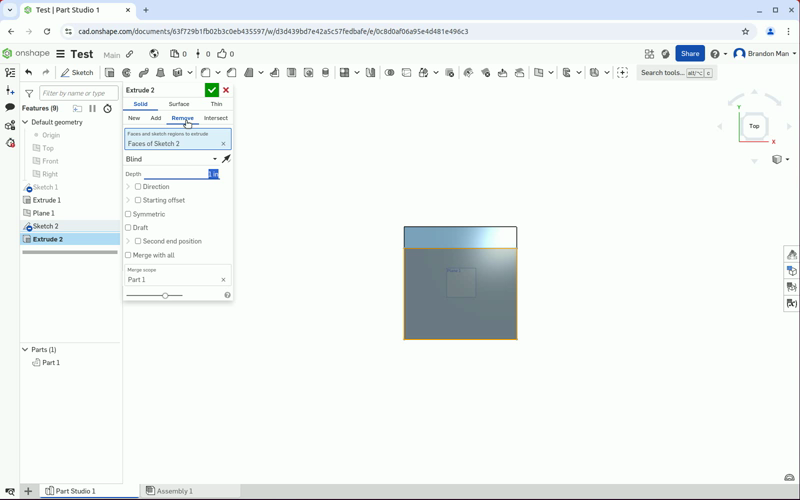
text(9.147)
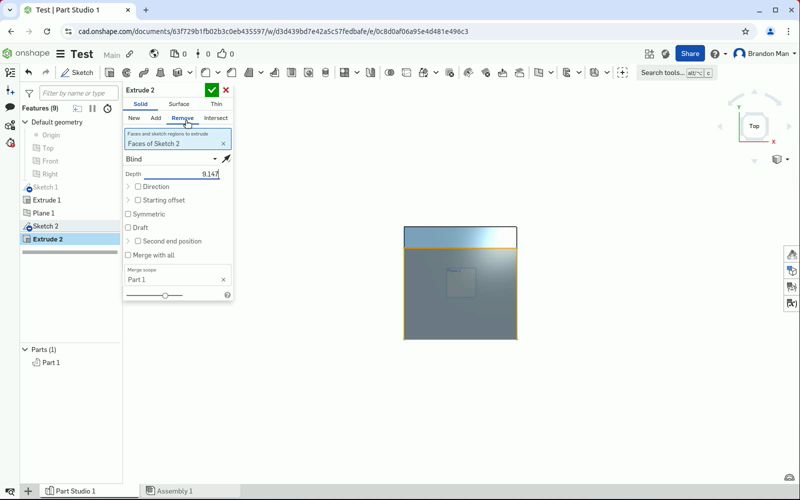
key(tab, 6)
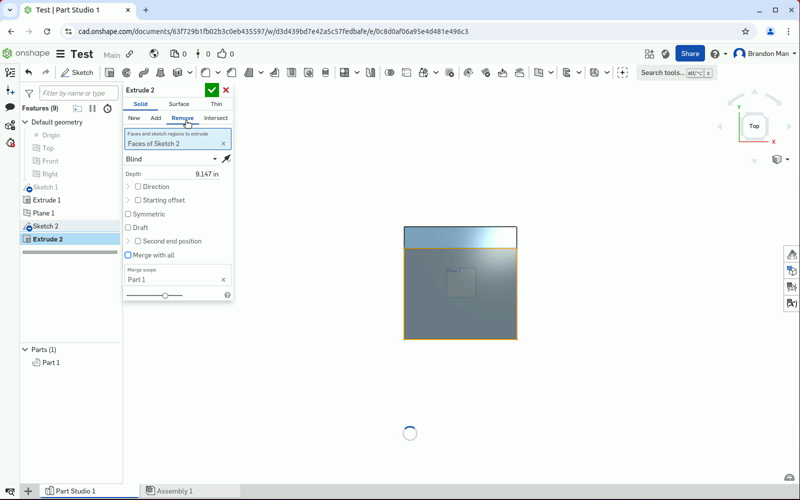
key(space)
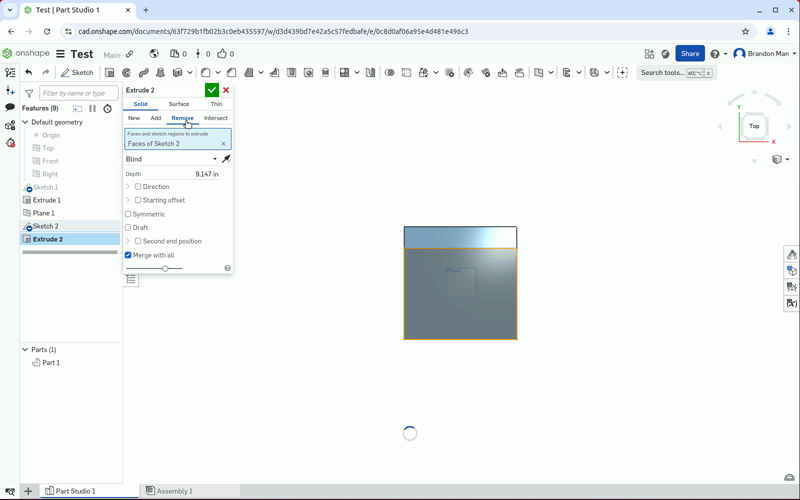
key(enter)
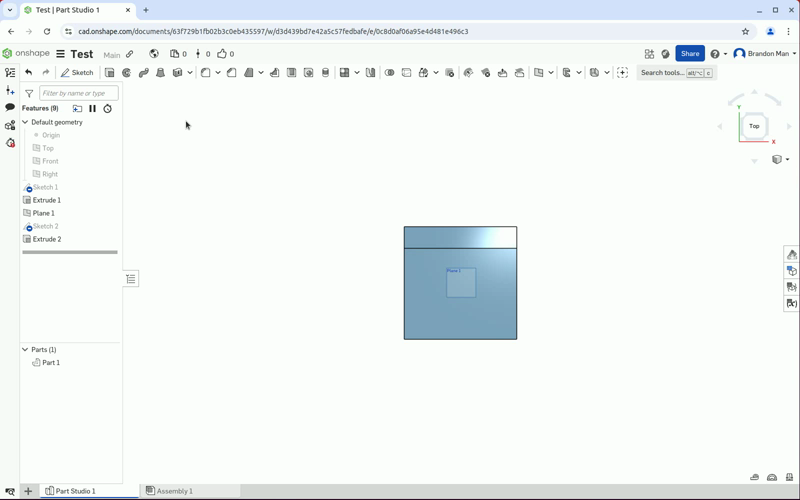
key(shift+h)
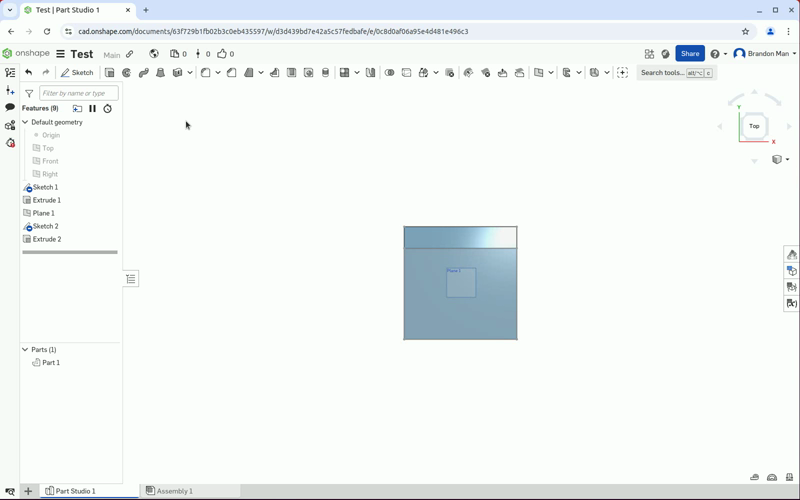
key(shift+h)
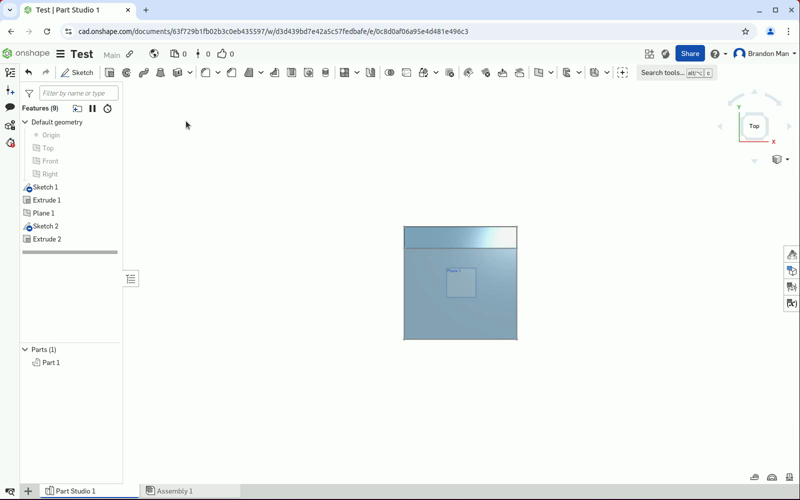
key(shift+7)
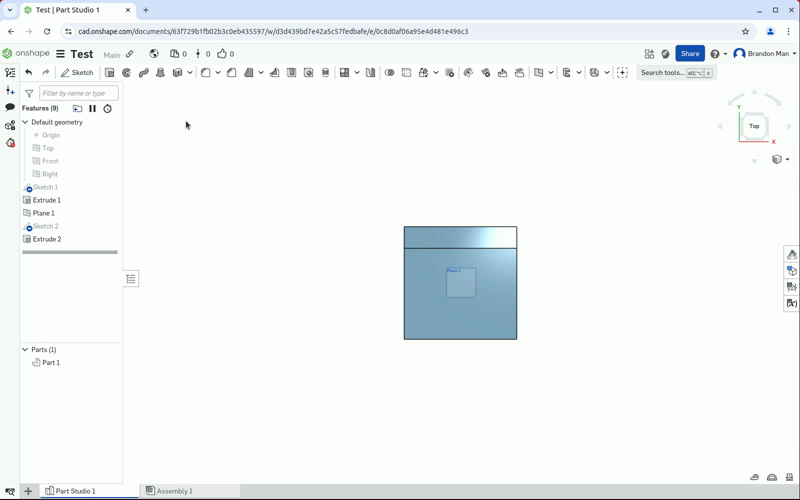
key(up, 3)
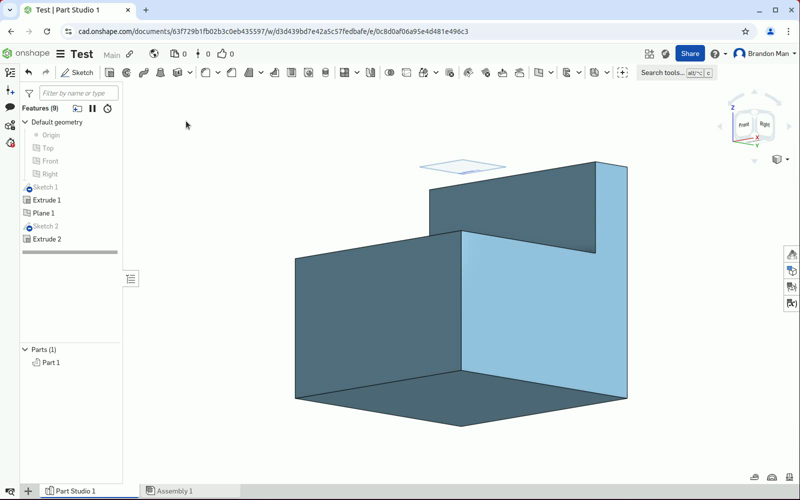
key(left, 3)
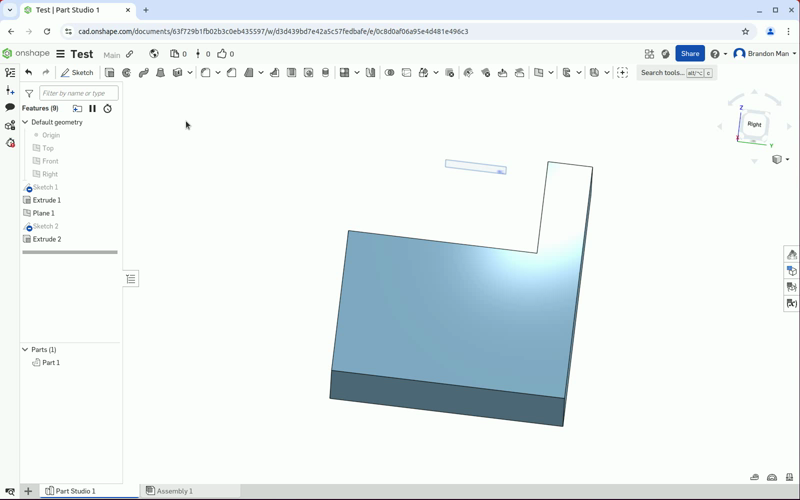
key(right, 3)
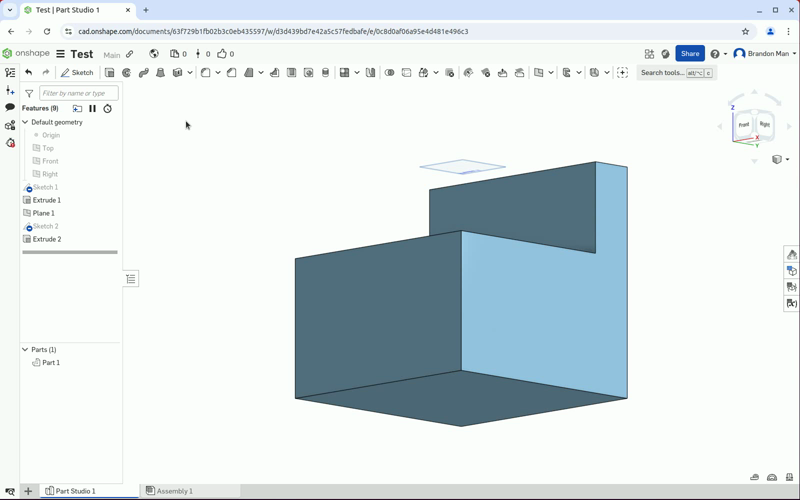
key(down, 3)
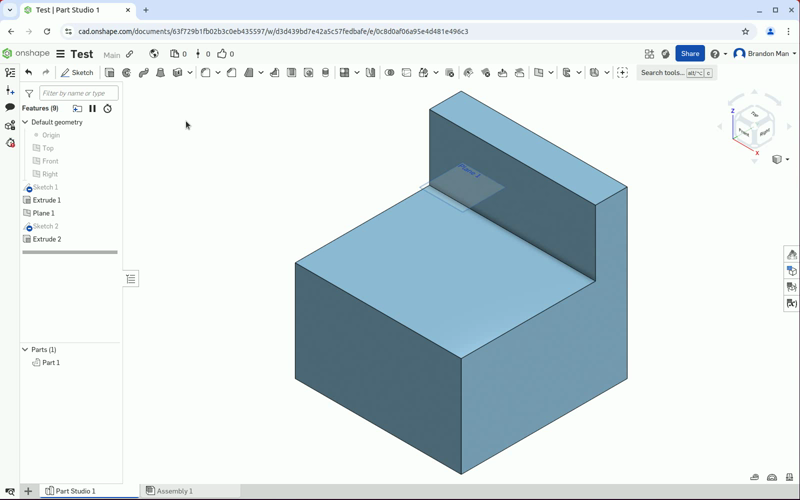
mouse_move(73, 189)
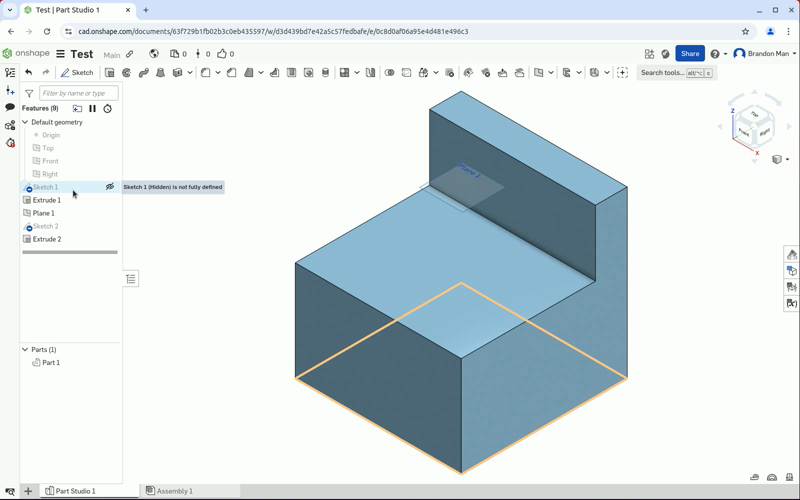
click(73, 189)